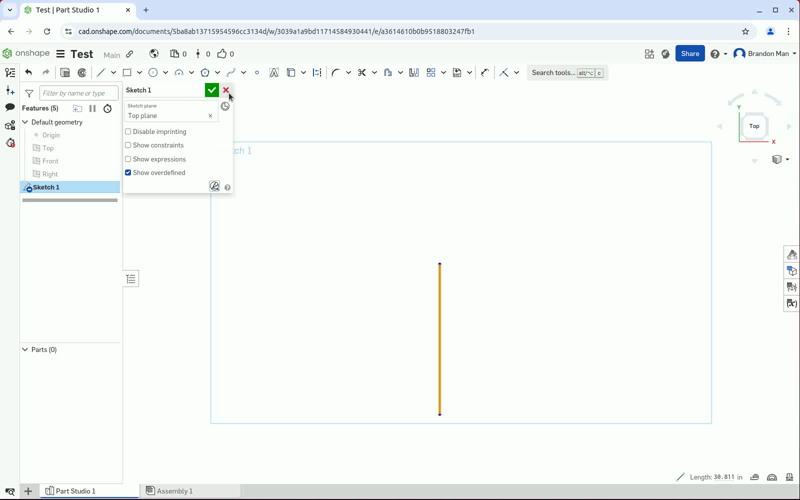
key(shift+h)
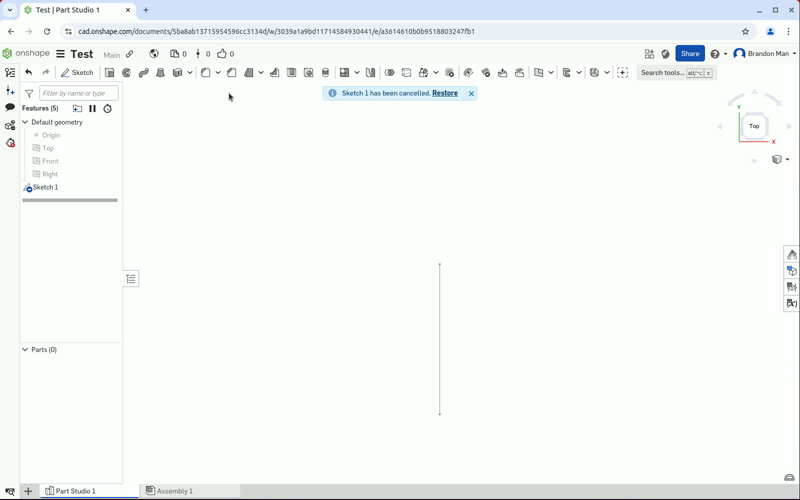
mouse_move(73, 352)
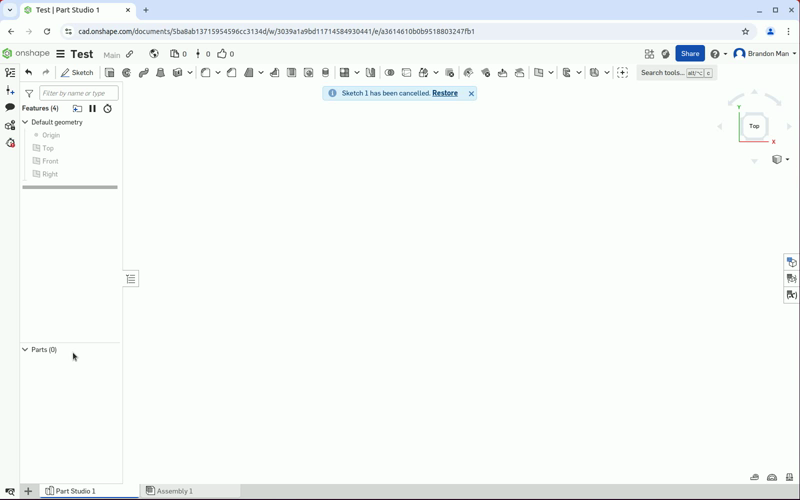
key(y)
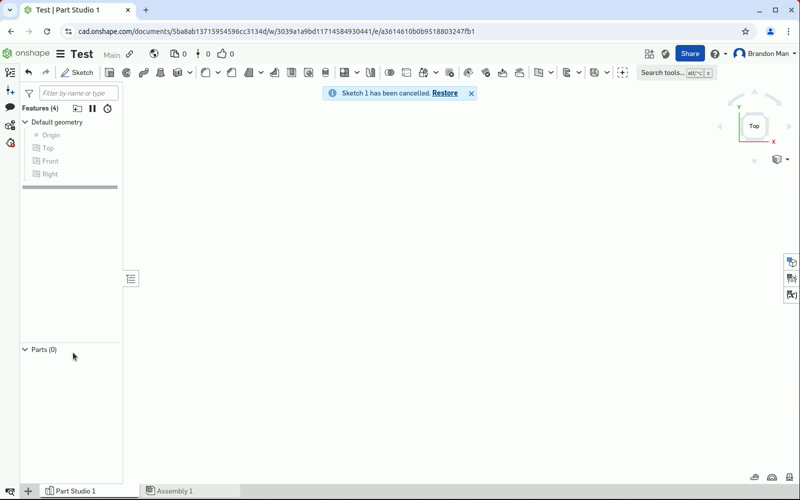
key(shift+p)
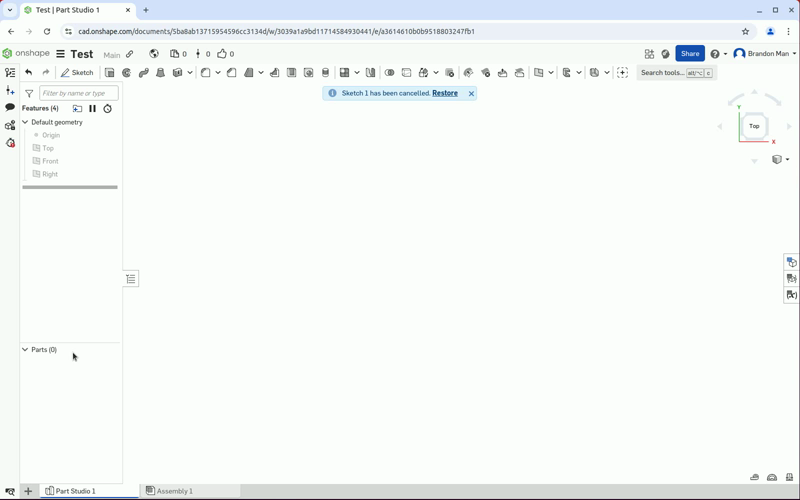
key(space)
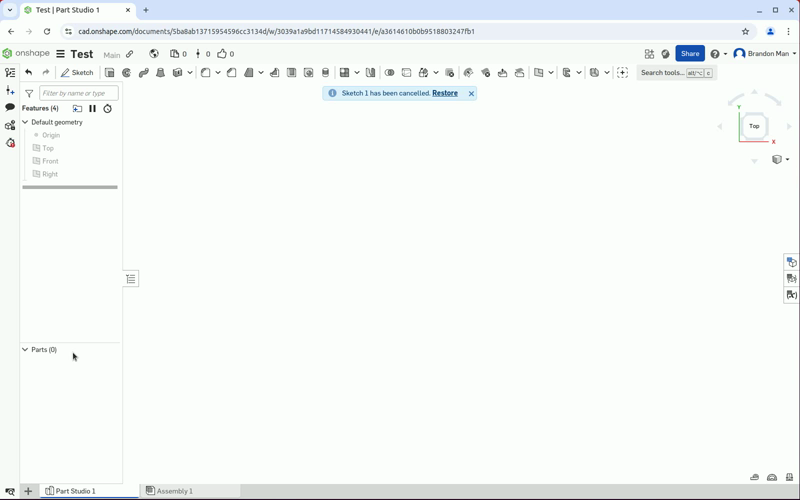
key_down(shift)
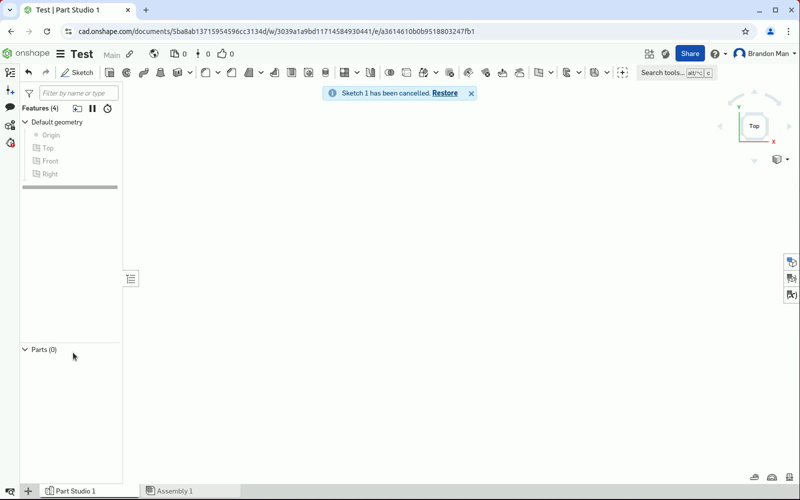
key(up)
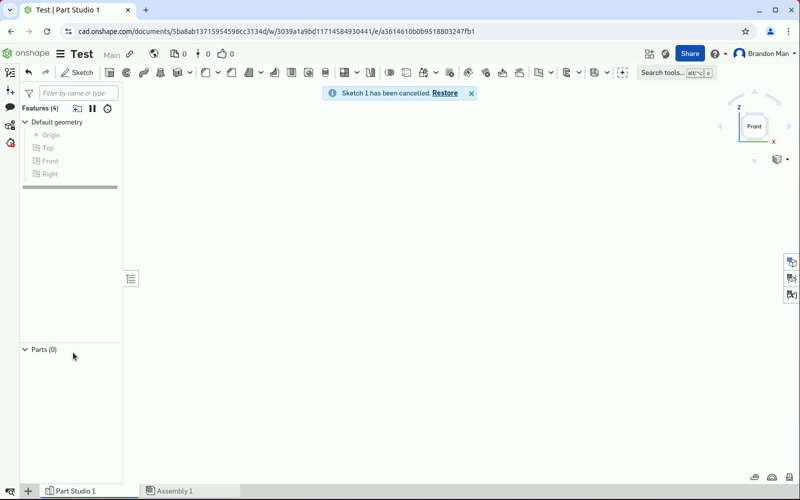
key_up(shift)
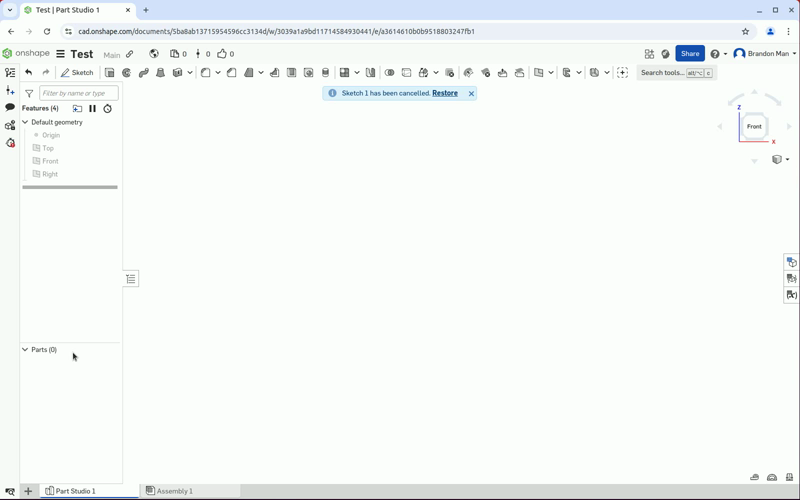
mouse_move(73, 352)
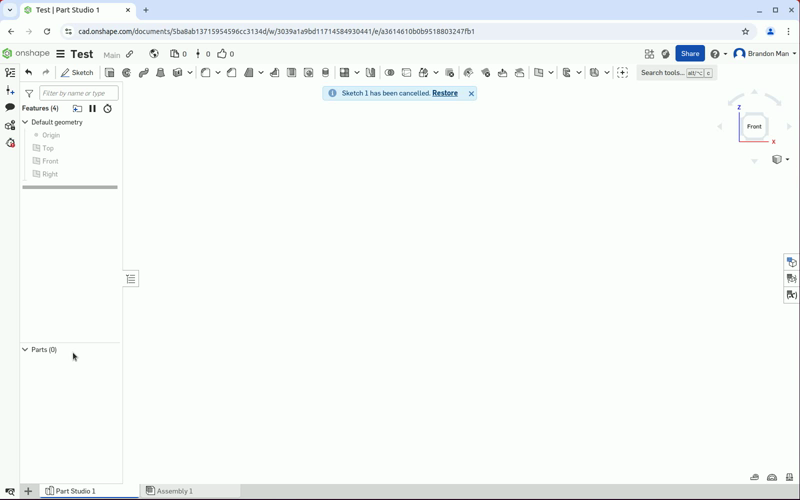
key(shift+y)
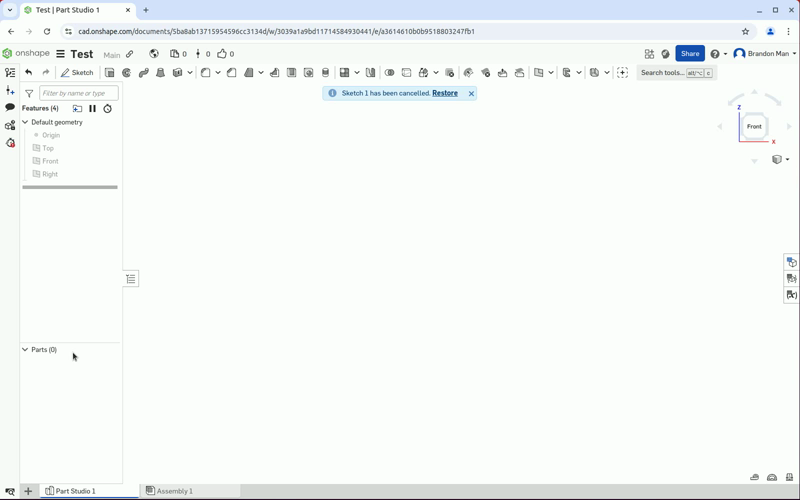
key(shift+s)
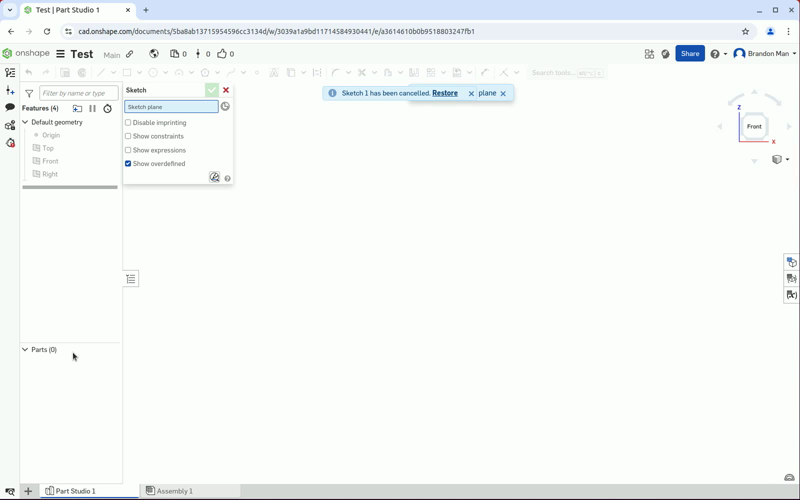
mouse_move(73, 163)
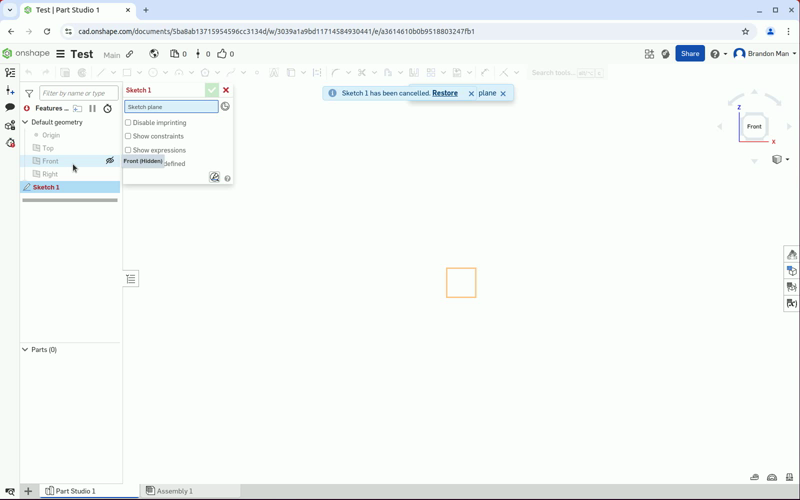
click(73, 163)
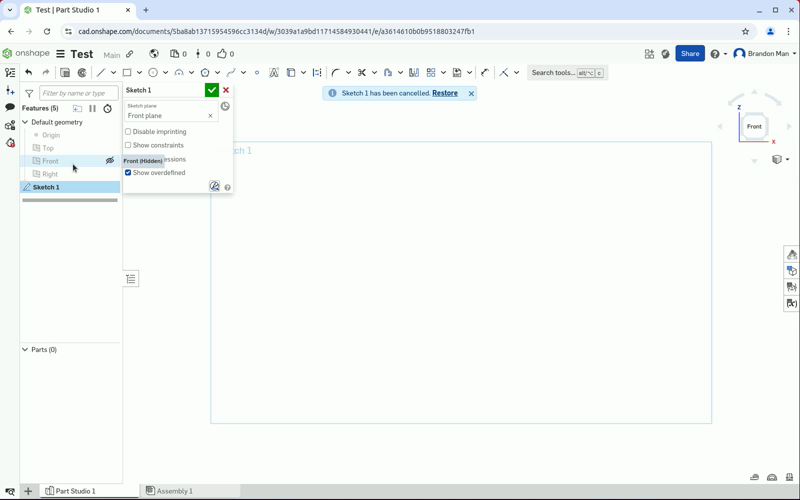
mouse_move(73, 352)
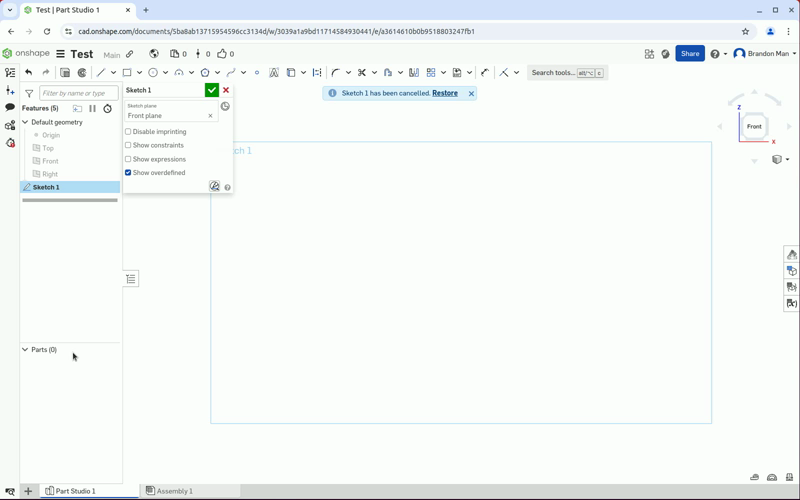
key(y)
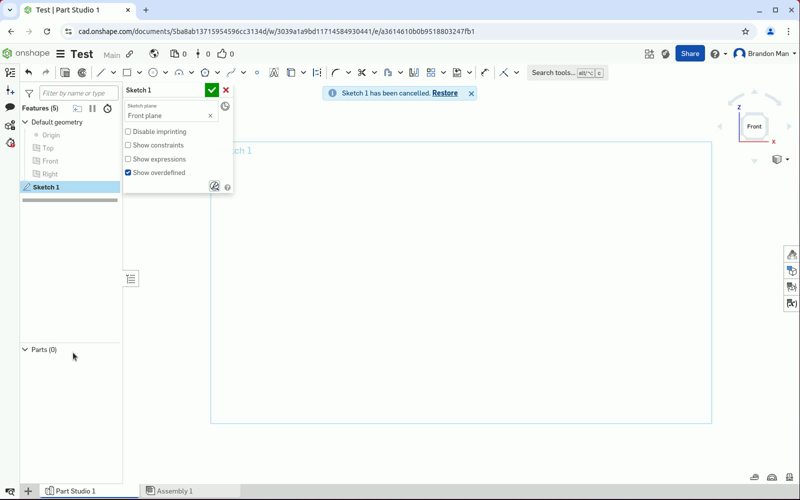
key(l)
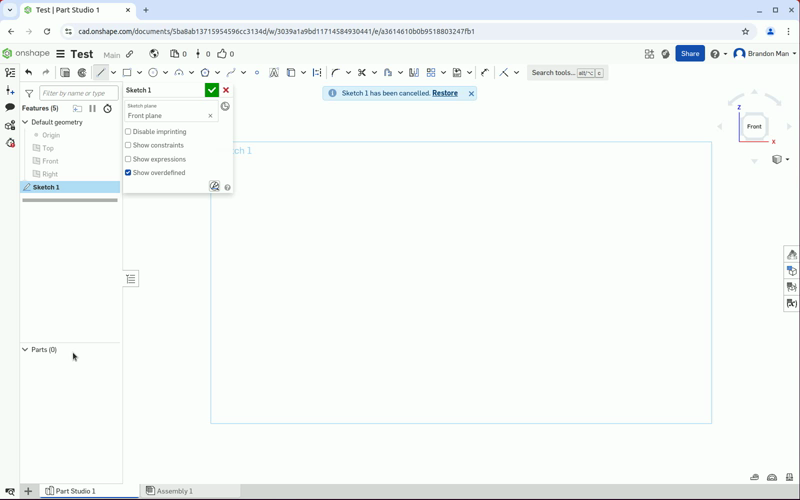
key_down(shift)
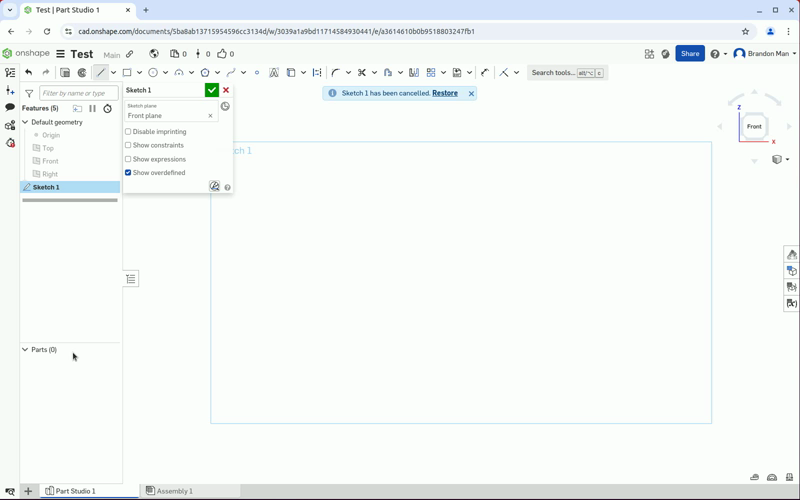
mouse_move(460, 282)
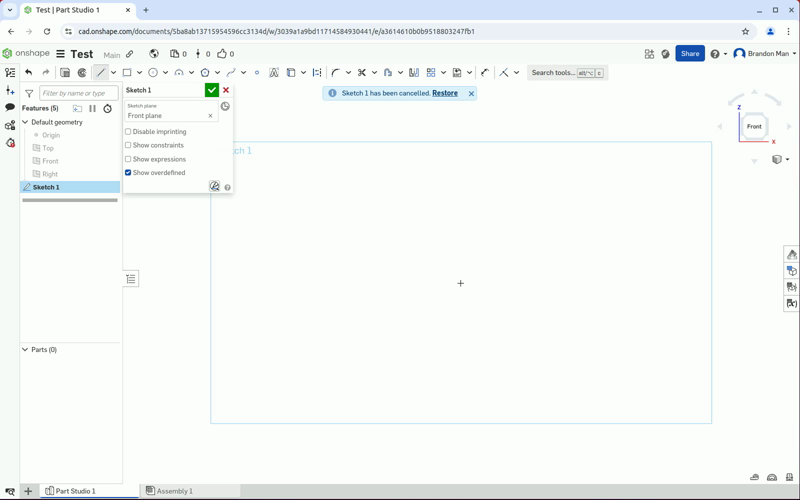
click(460, 282)
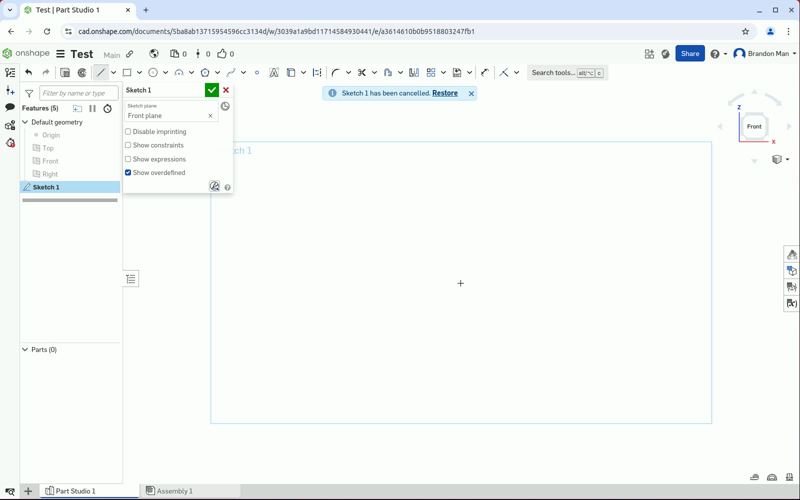
key_up(shift)
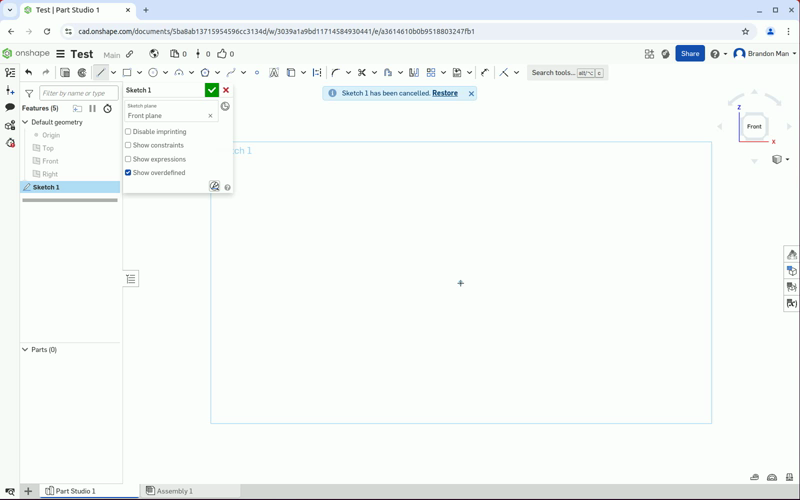
key_down(shift)
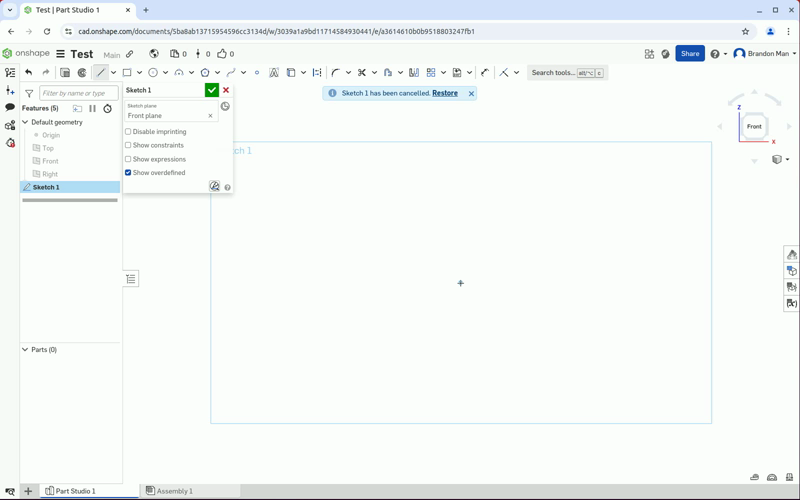
mouse_move(573, 282)
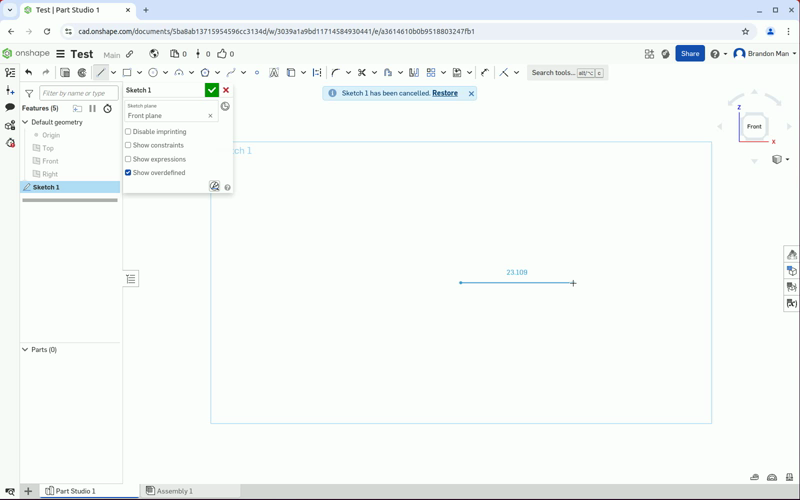
click(573, 282)
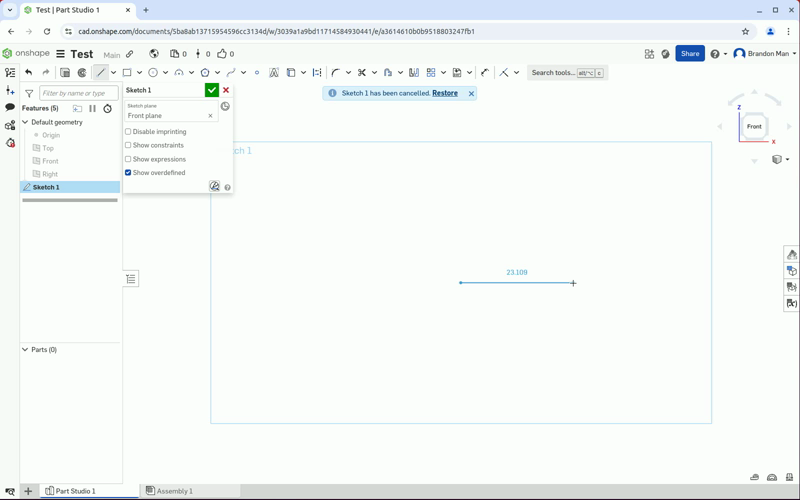
key_up(shift)
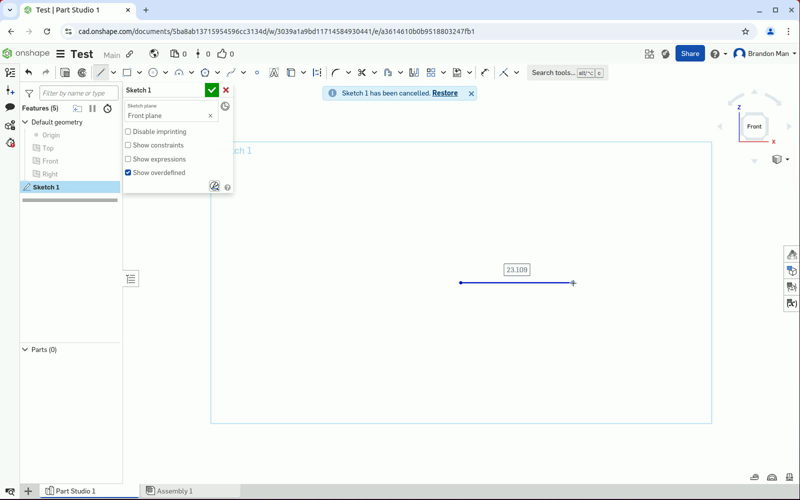
key_down(shift)
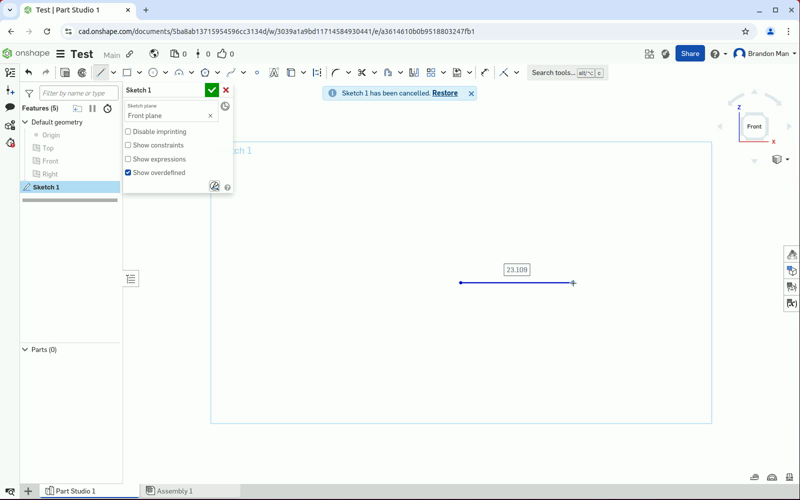
mouse_move(573, 197)
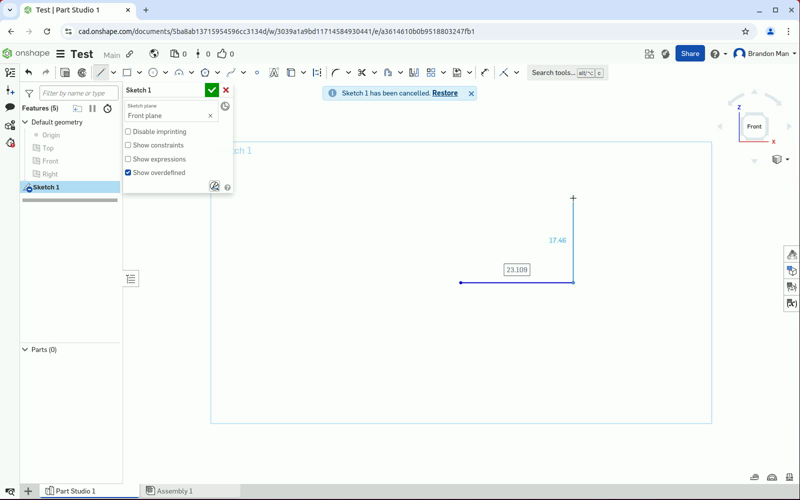
click(573, 197)
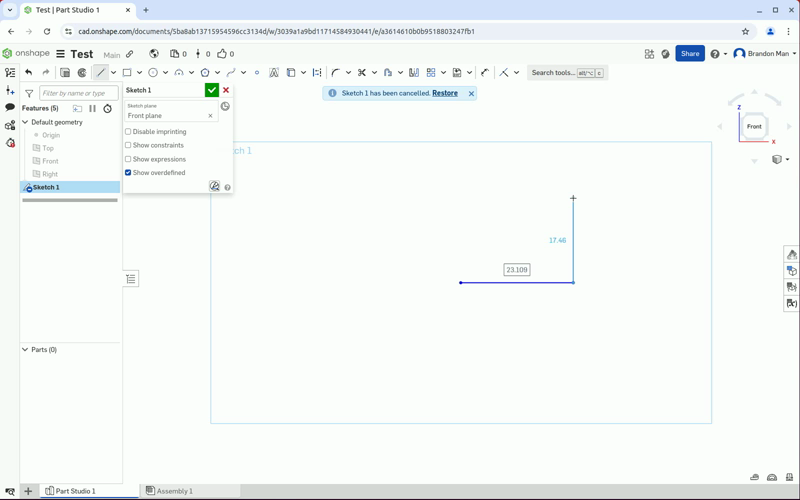
key_up(shift)
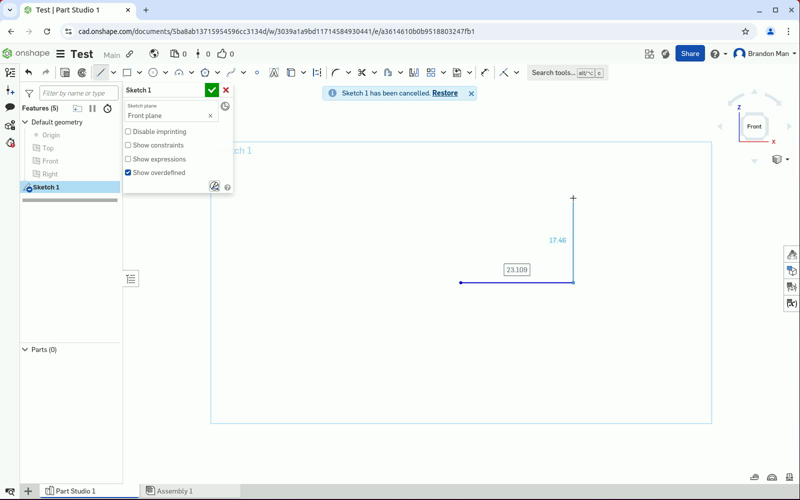
key_down(shift)
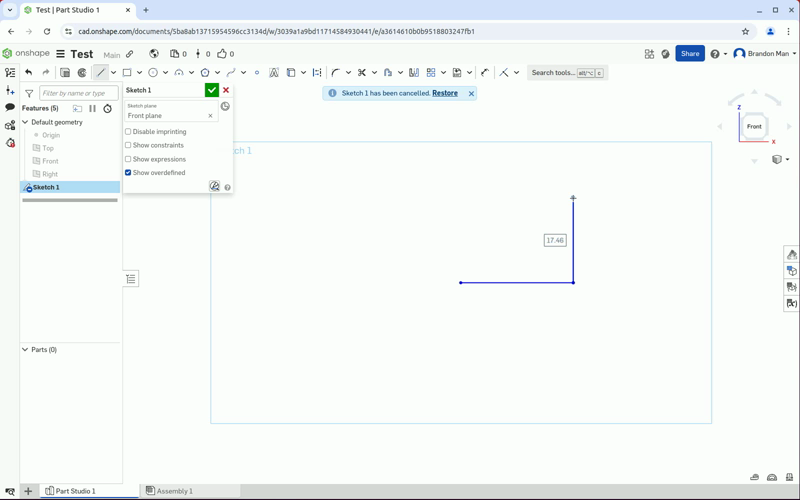
mouse_move(460, 197)
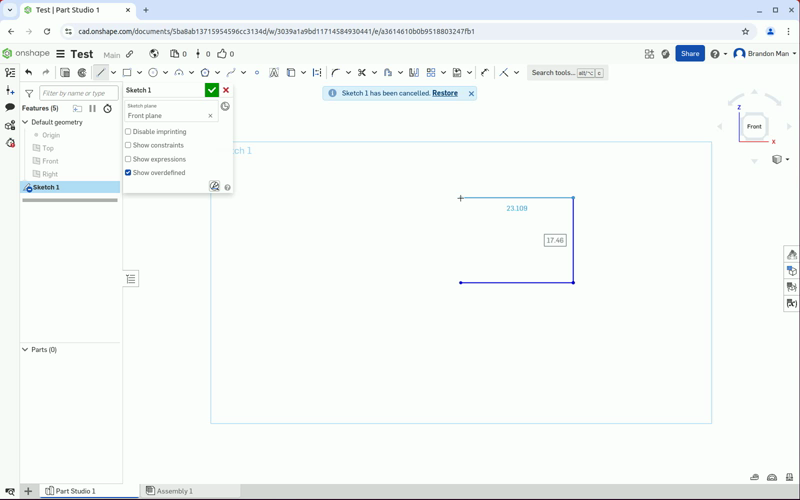
click(460, 197)
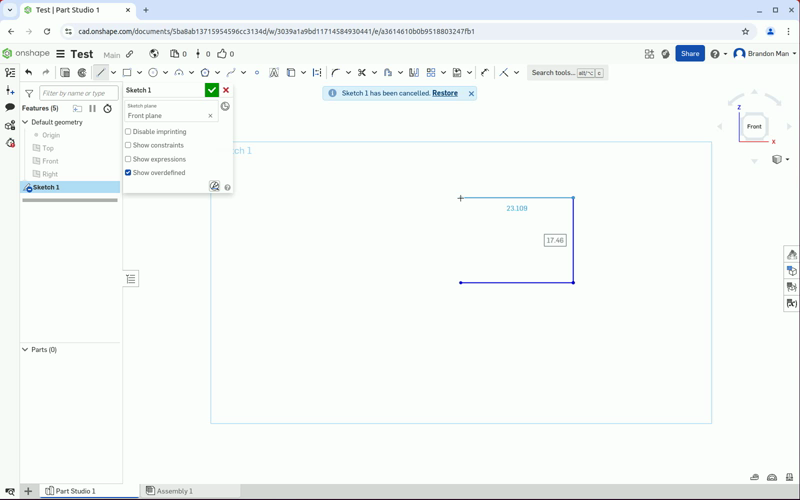
key_up(shift)
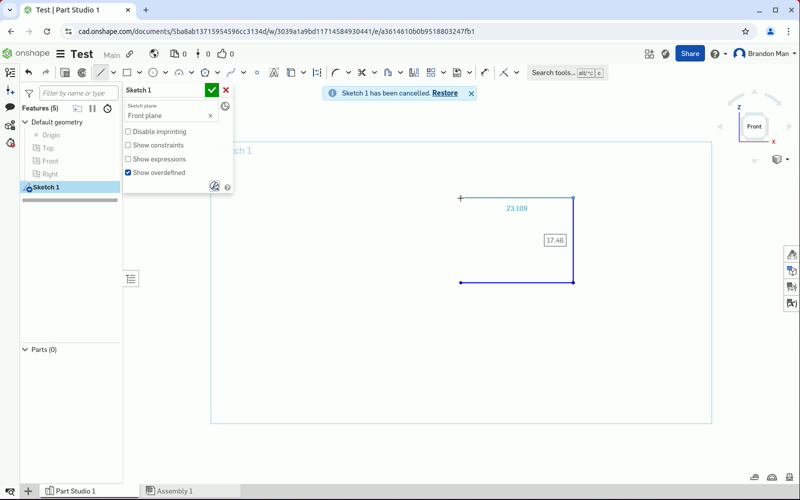
key_down(shift)
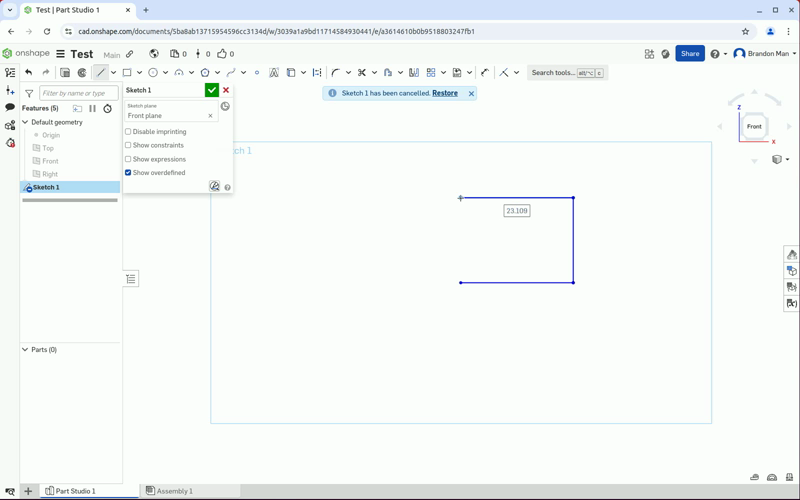
mouse_move(460, 282)
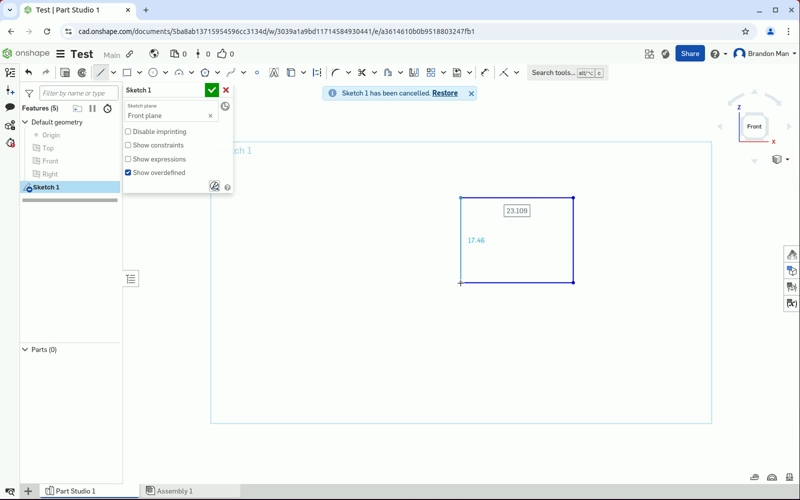
key_up(shift)
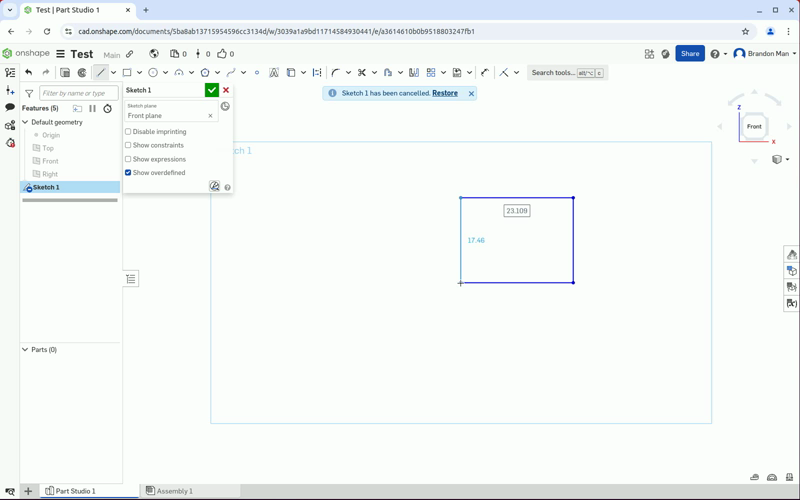
click(460, 282)
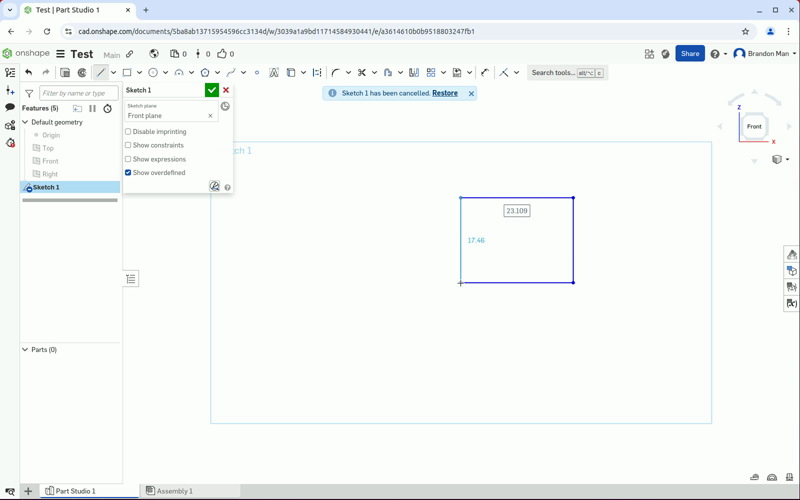
key(esc)
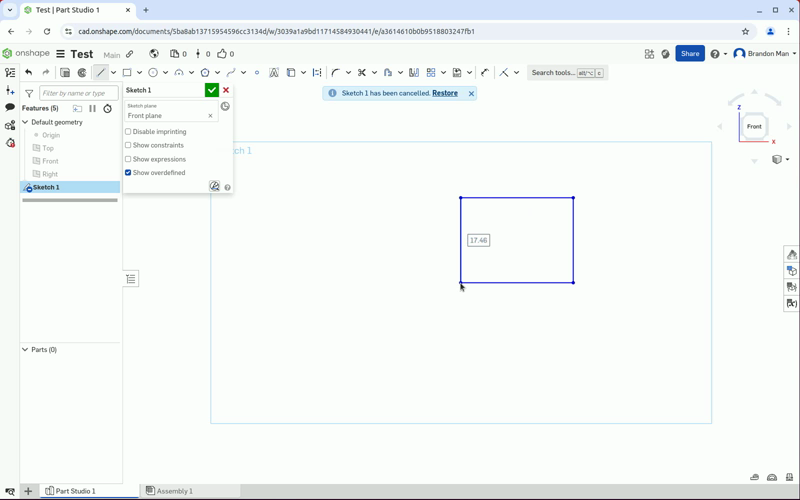
mouse_move(517, 205)
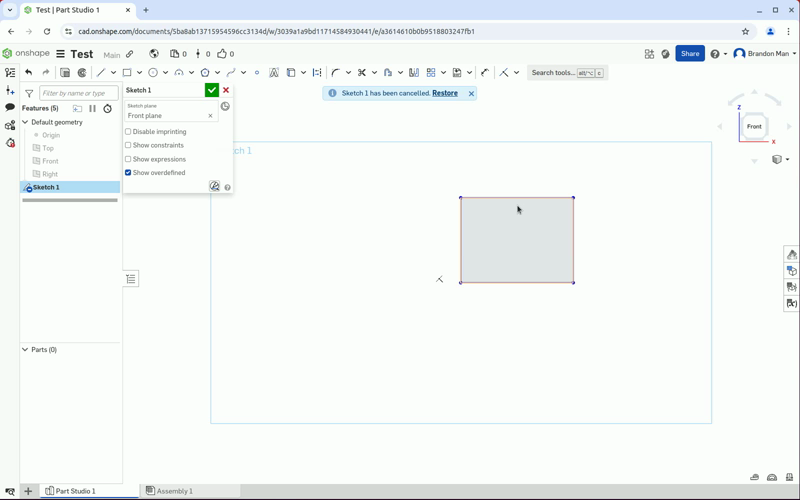
click(517, 205)
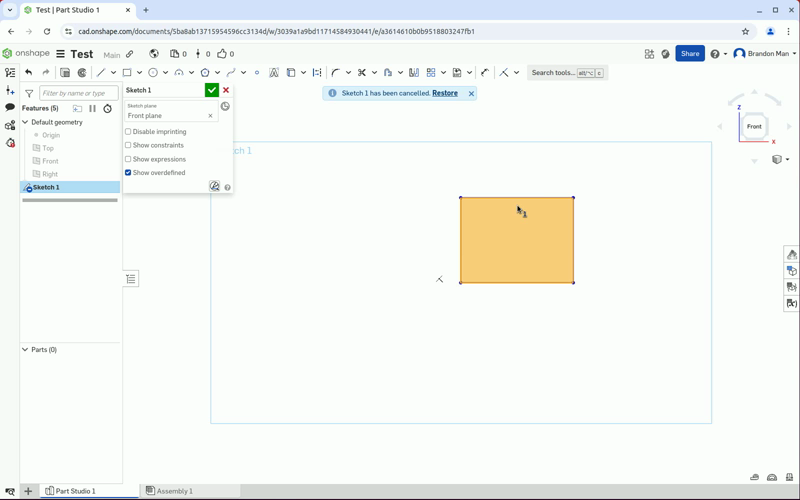
mouse_move(73, 352)
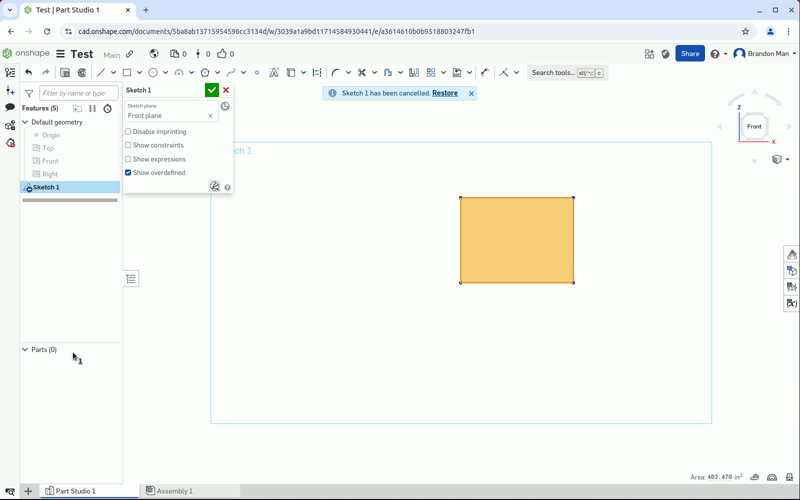
key(shift+y)
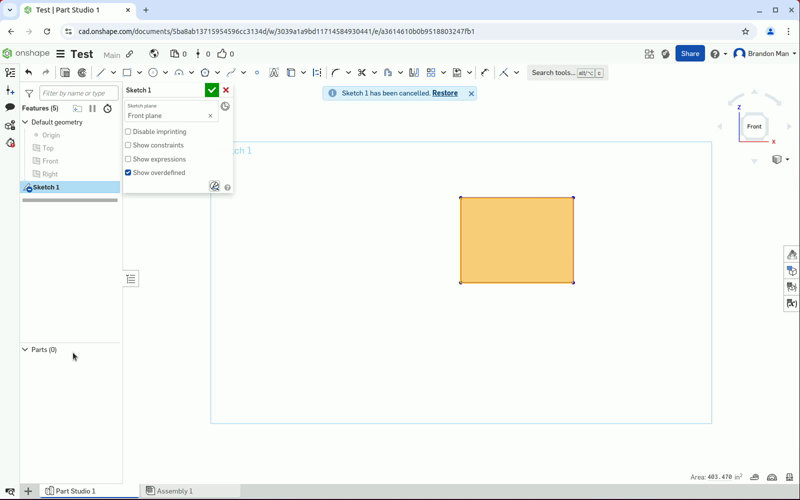
key(shift+e)
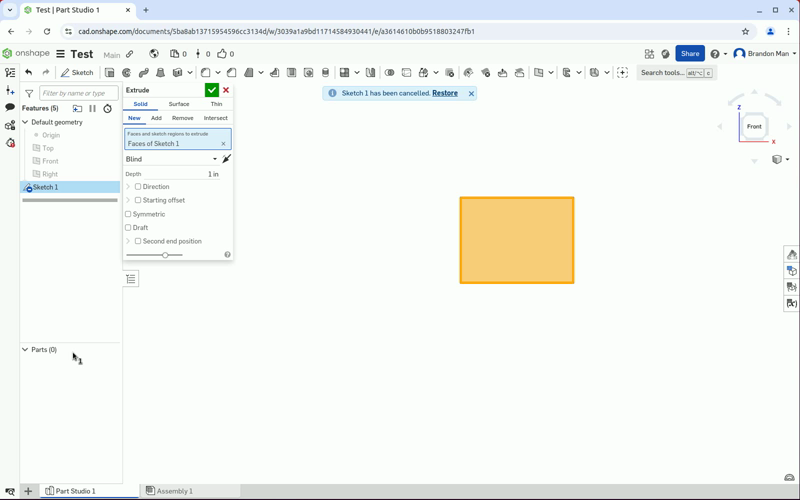
mouse_move(143, 106)
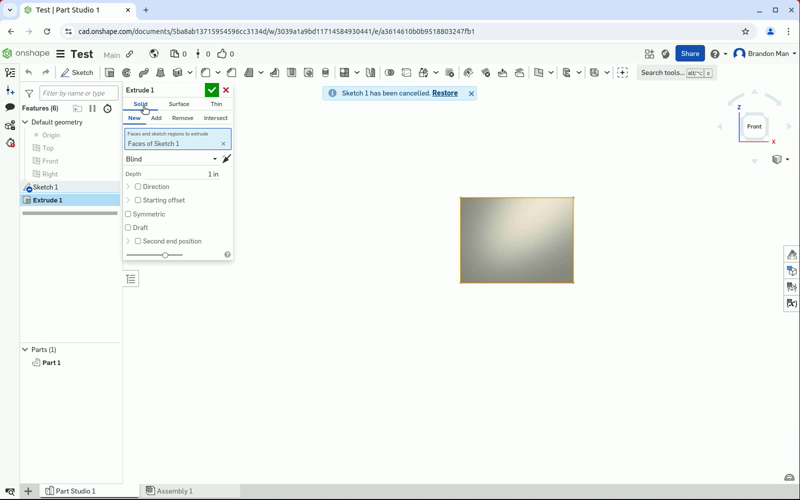
click(143, 106)
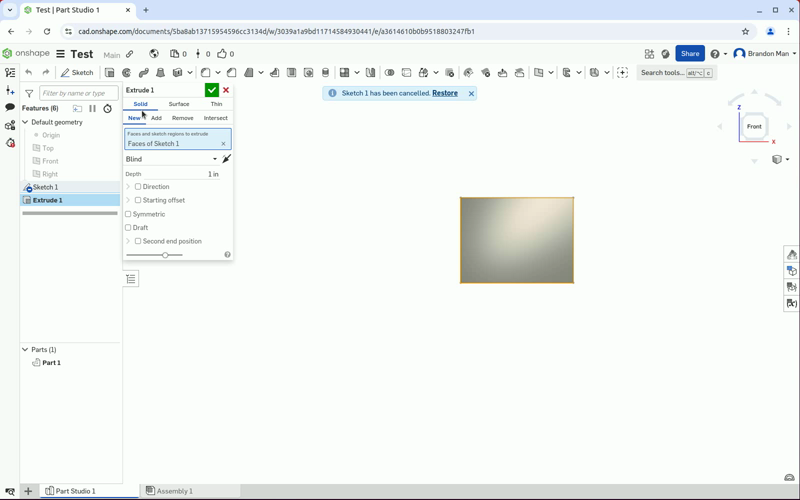
mouse_move(137, 120)
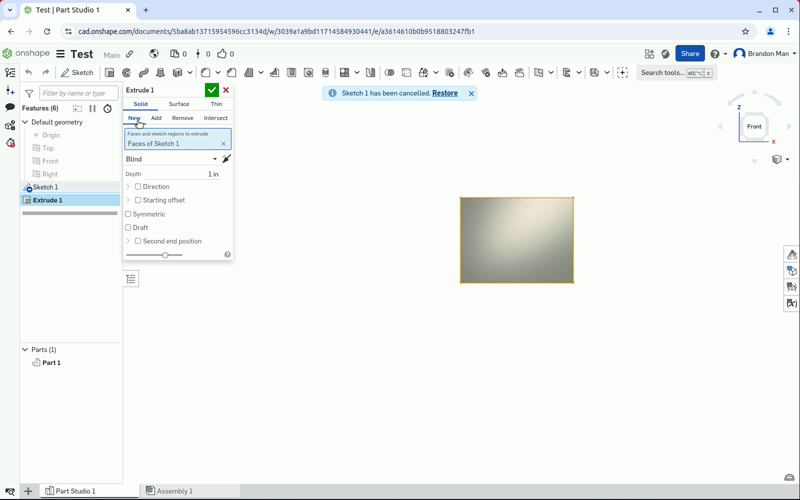
click(137, 120)
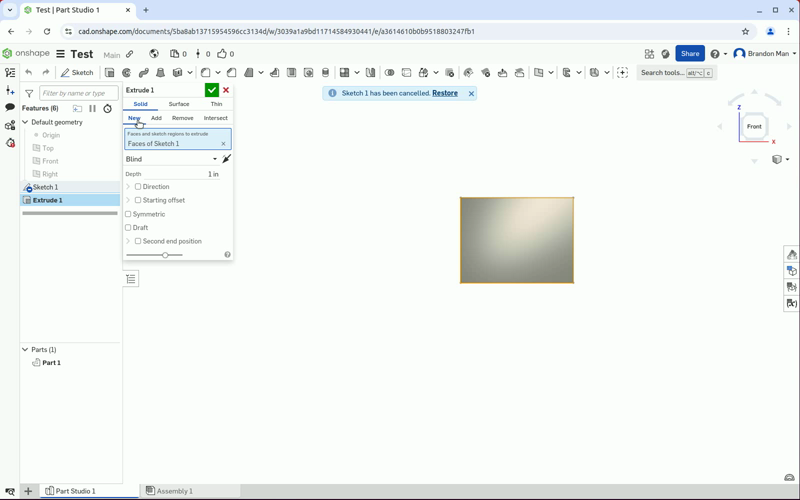
key(tab, 4)
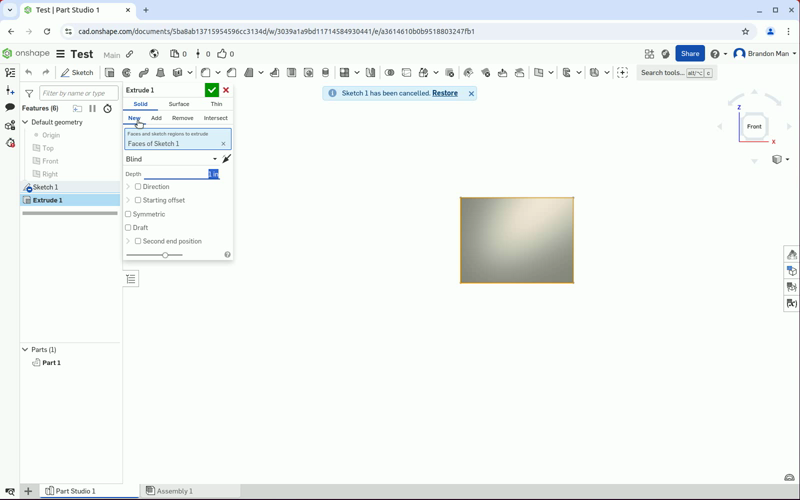
text(8.425)
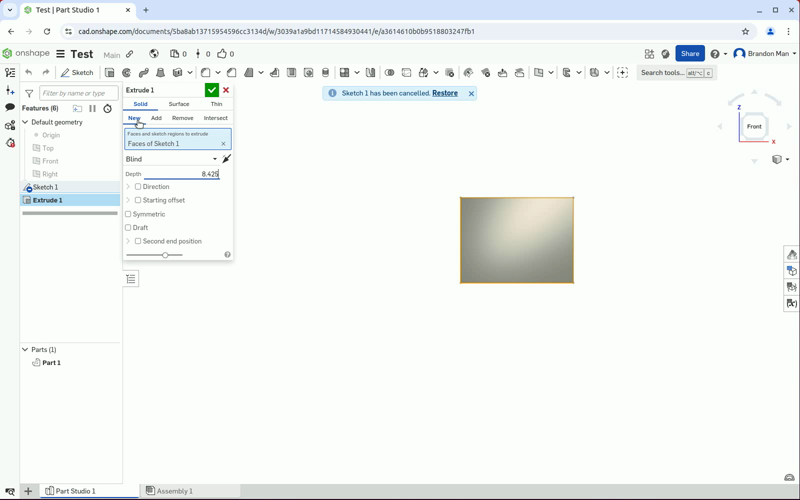
key(enter)
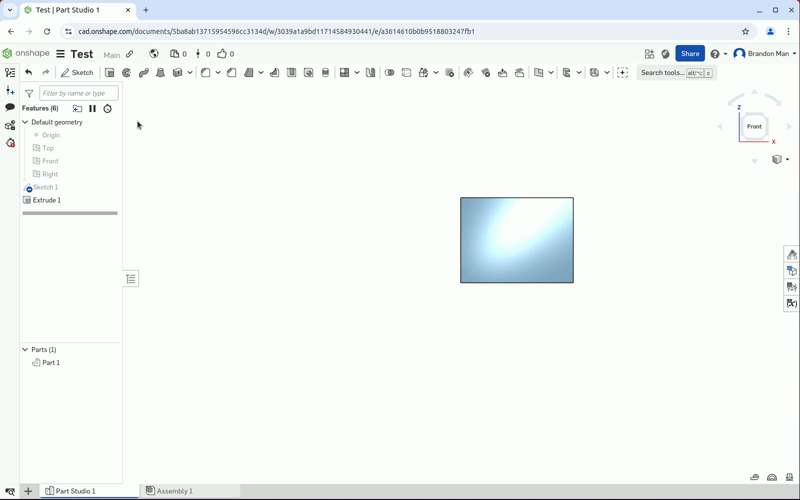
key(shift+h)
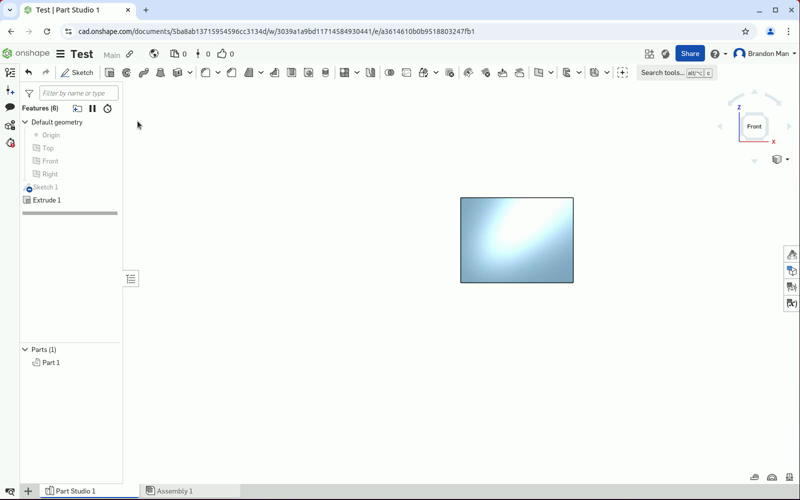
key(shift+h)
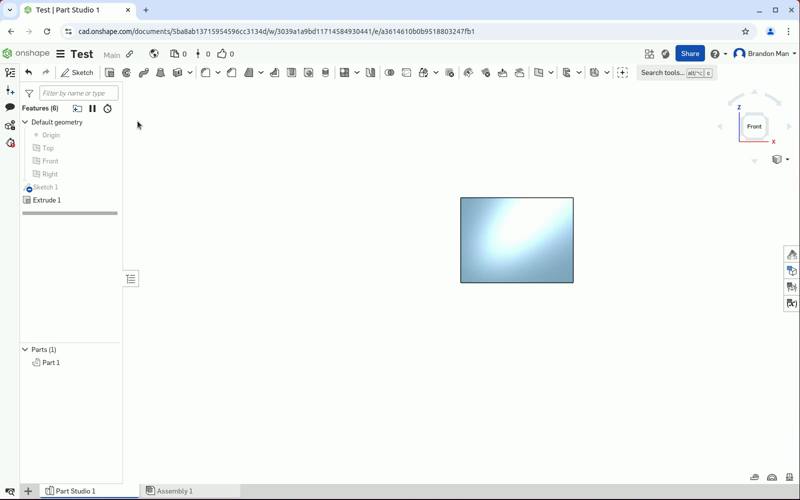
mouse_move(73, 189)
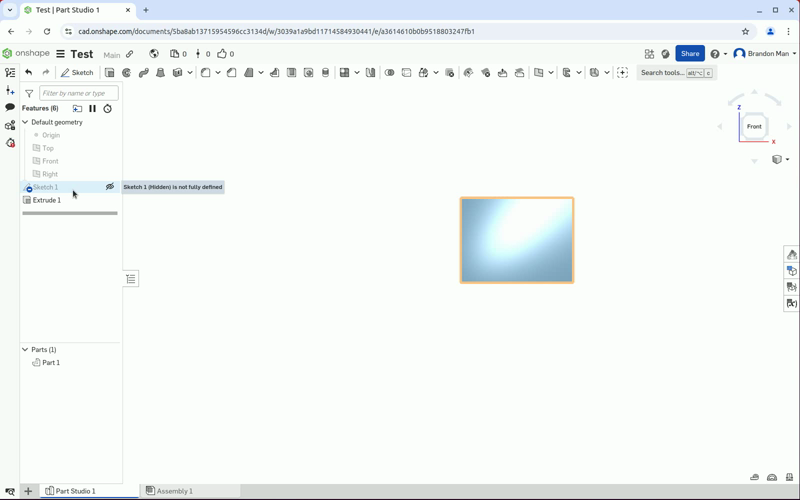
click(73, 189)
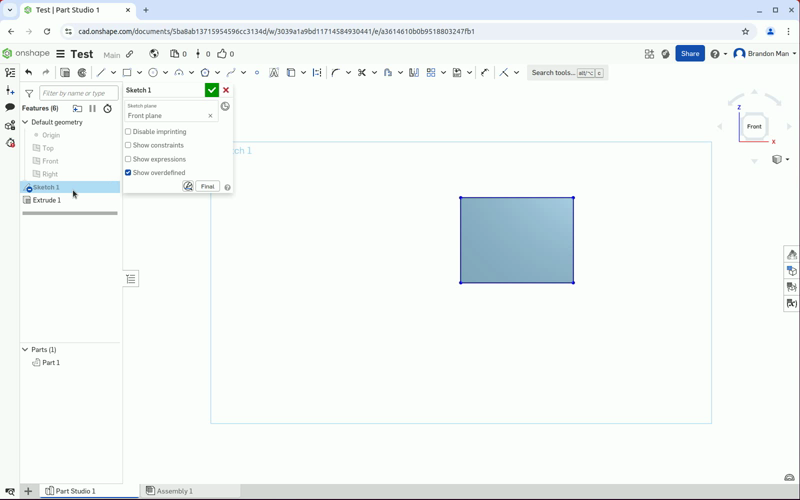
mouse_move(229, 92)
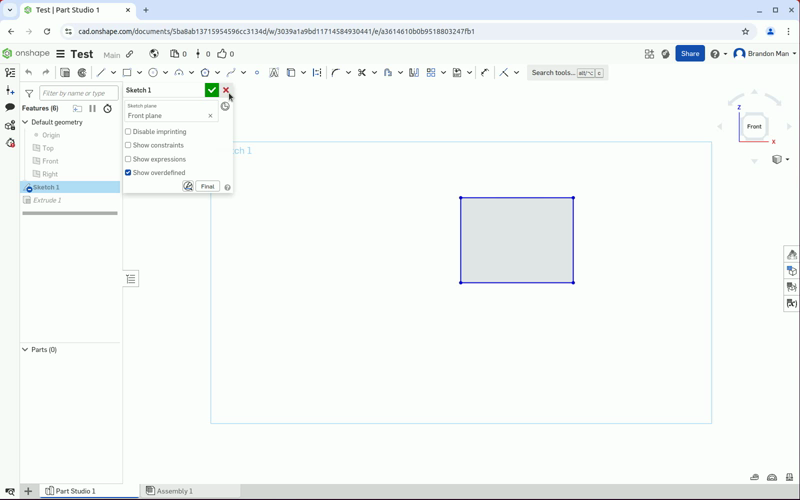
click(229, 92)
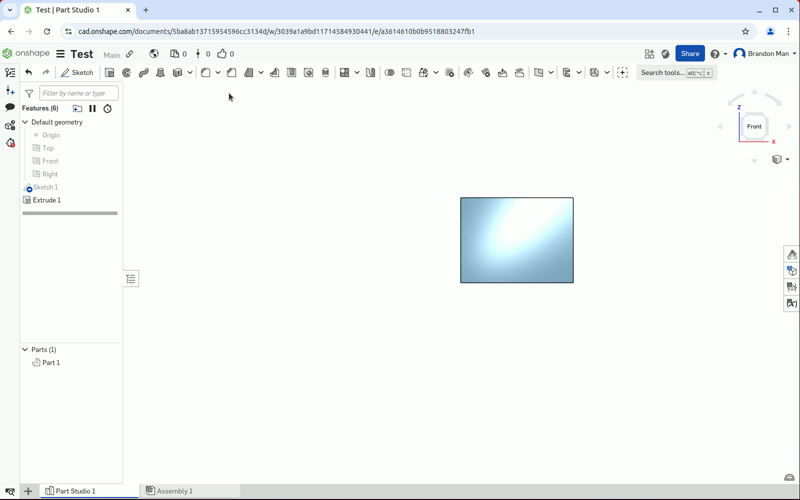
mouse_move(73, 352)
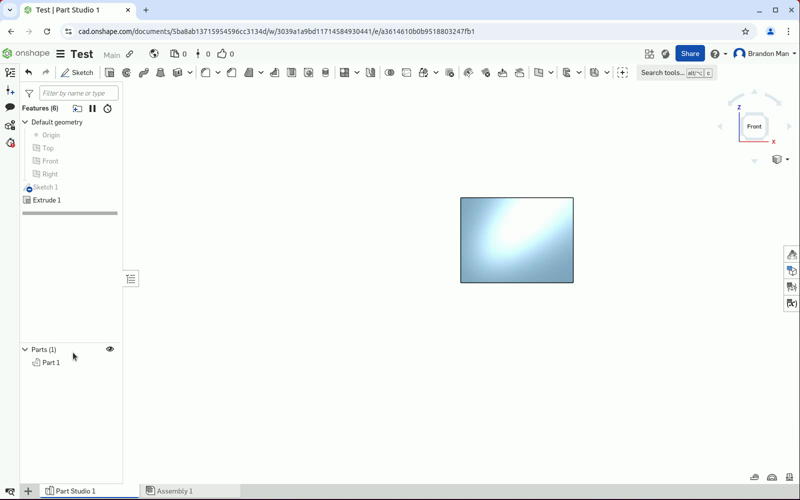
key(y)
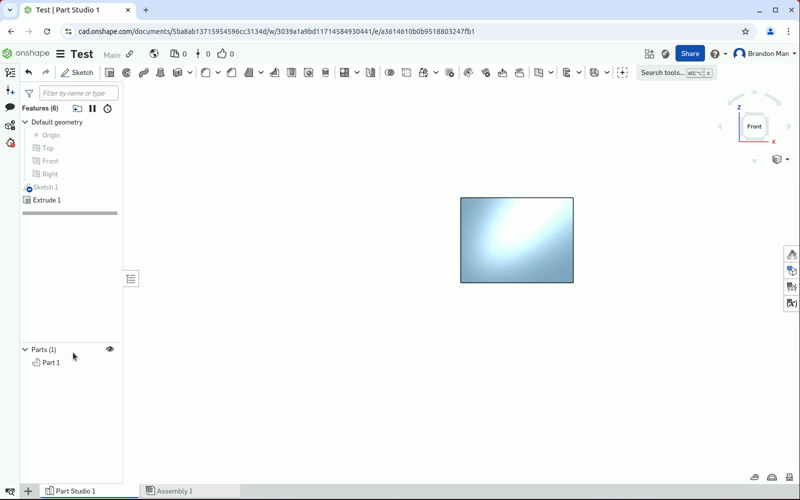
key(shift+p)
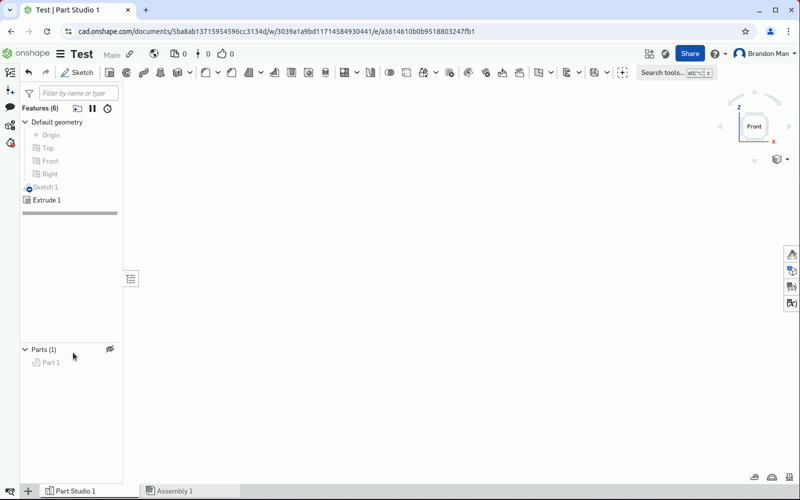
key(space)
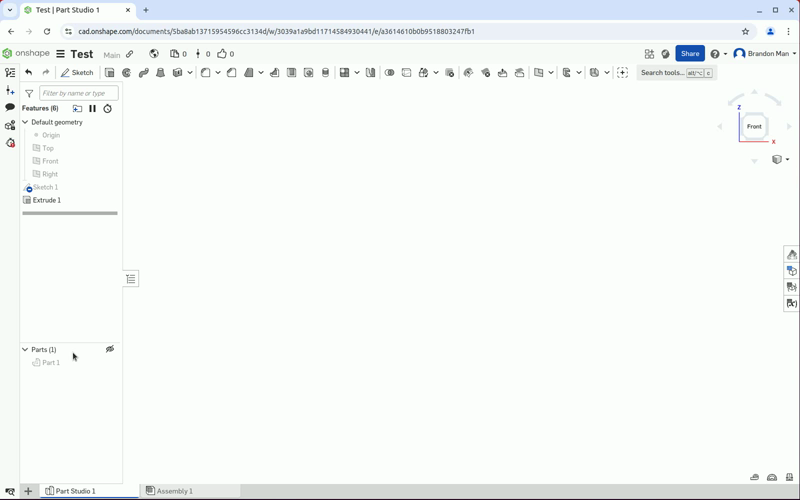
key_down(shift)
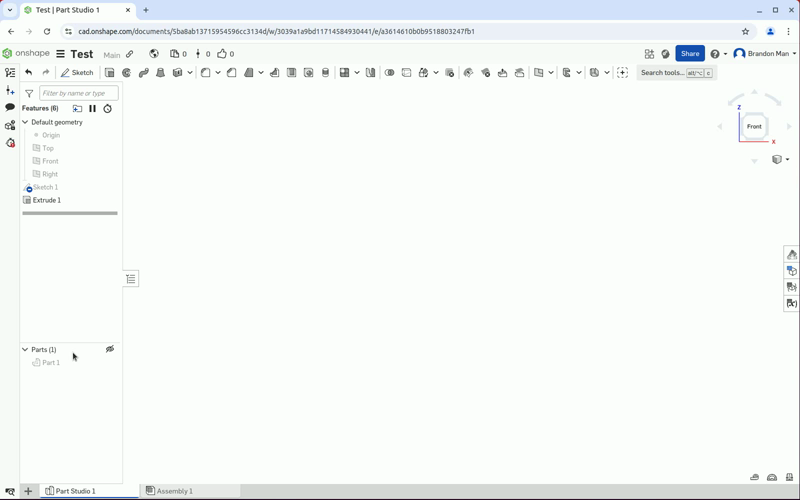
key(left)
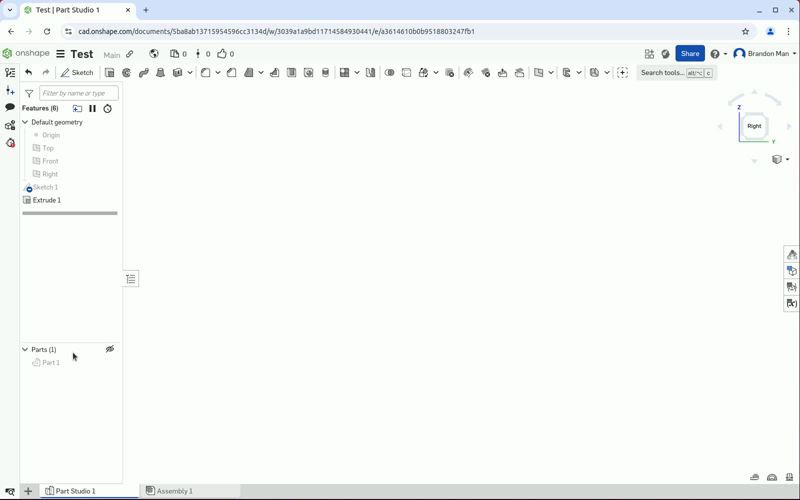
key_up(shift)
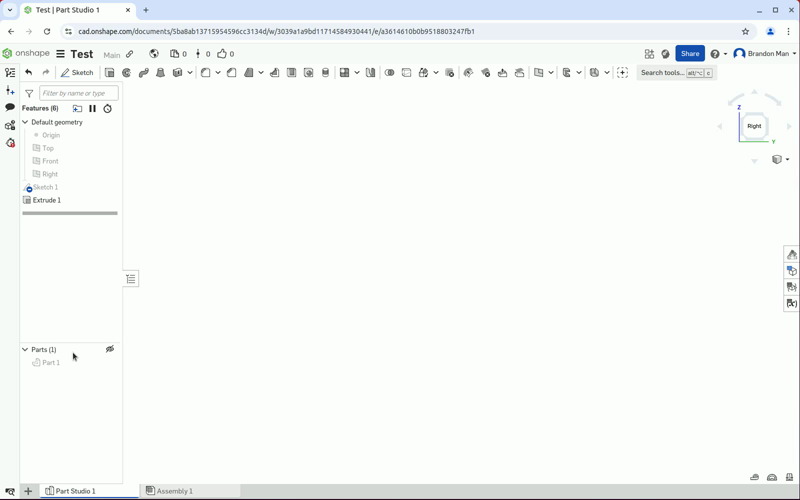
mouse_move(73, 352)
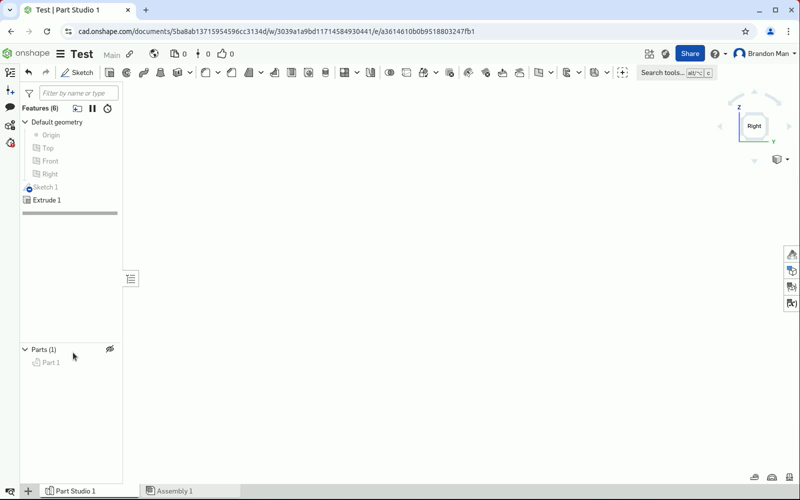
key(shift+y)
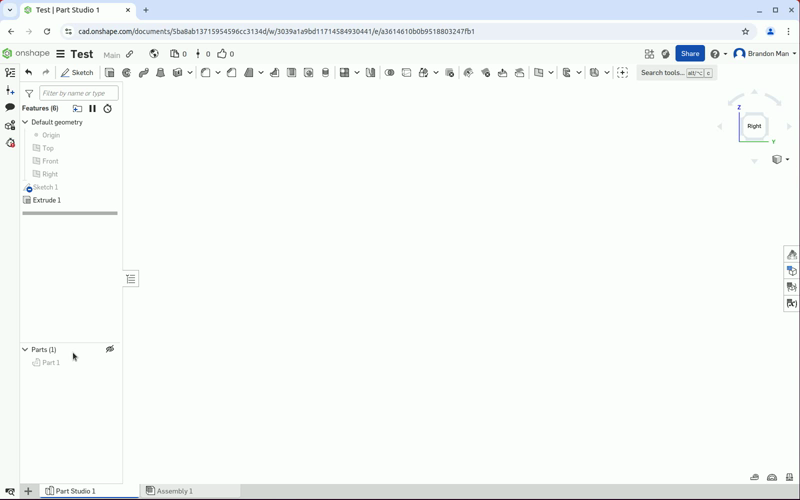
key(shift+s)
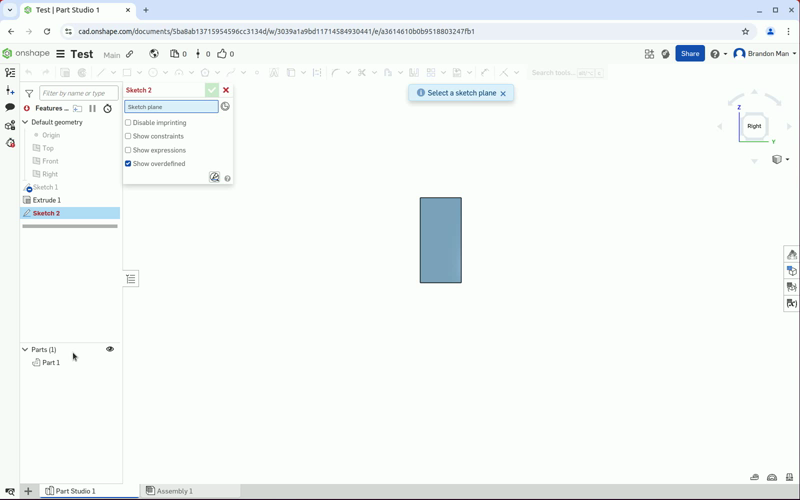
mouse_move(73, 176)
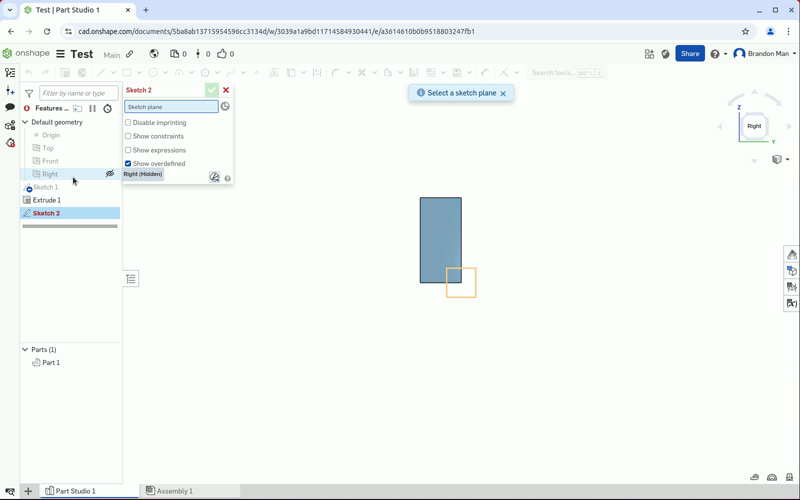
click(73, 176)
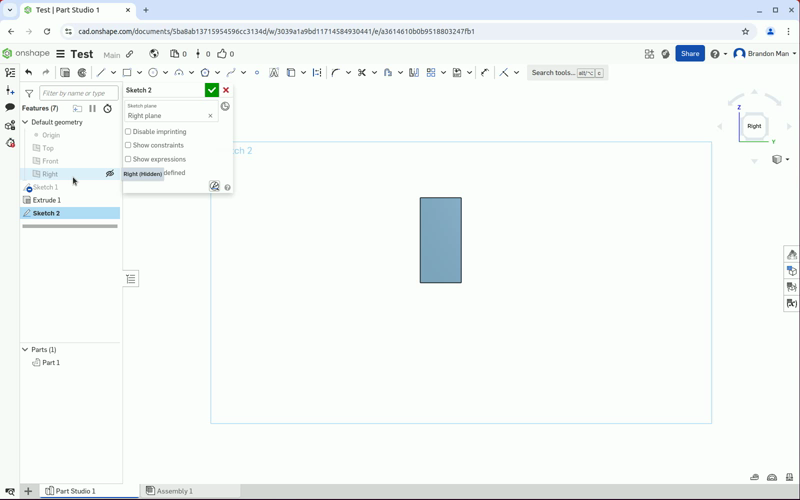
mouse_move(73, 352)
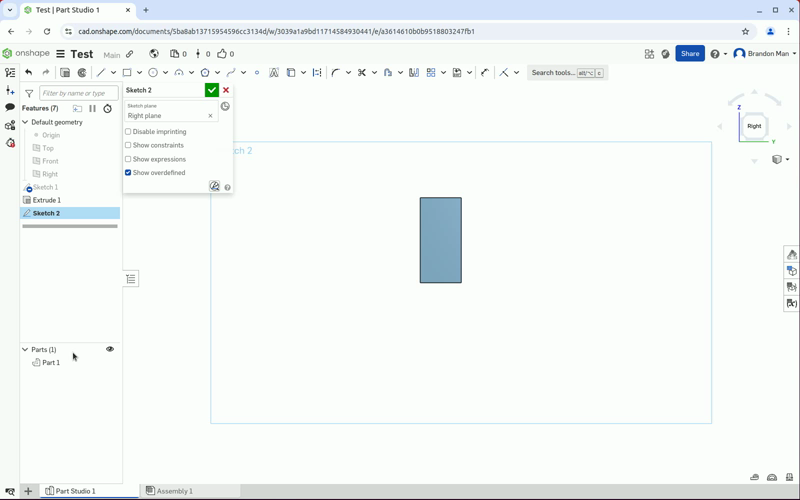
key(y)
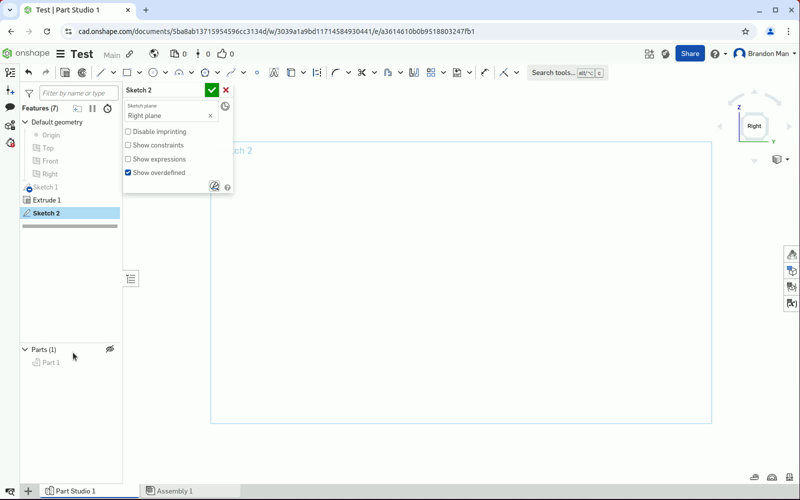
key(l)
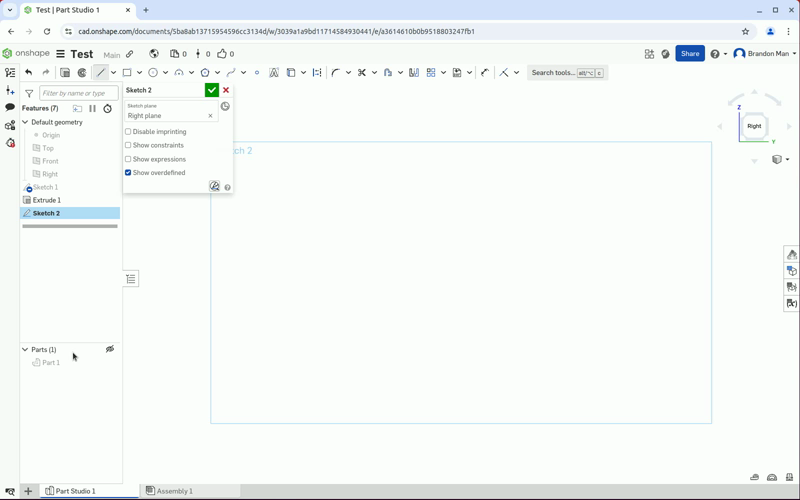
key_down(shift)
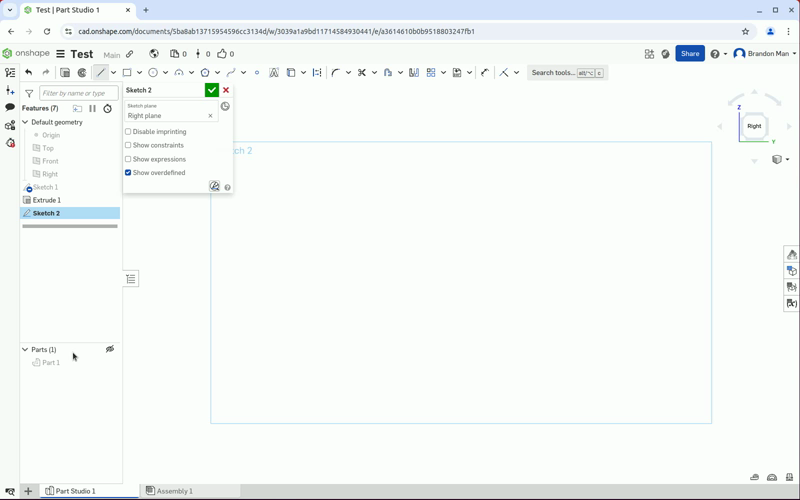
mouse_move(425, 276)
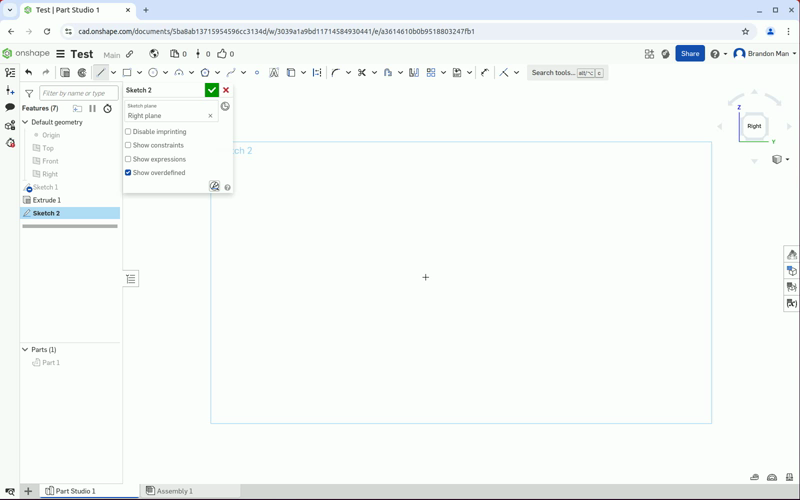
click(425, 276)
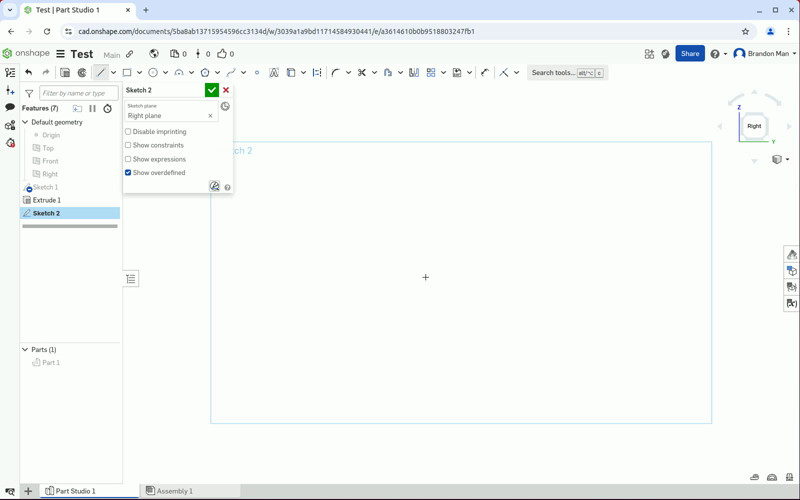
key_up(shift)
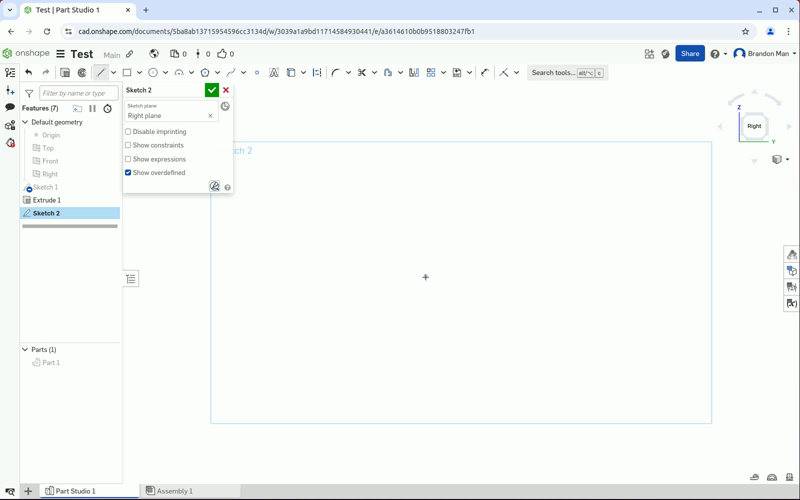
key_down(shift)
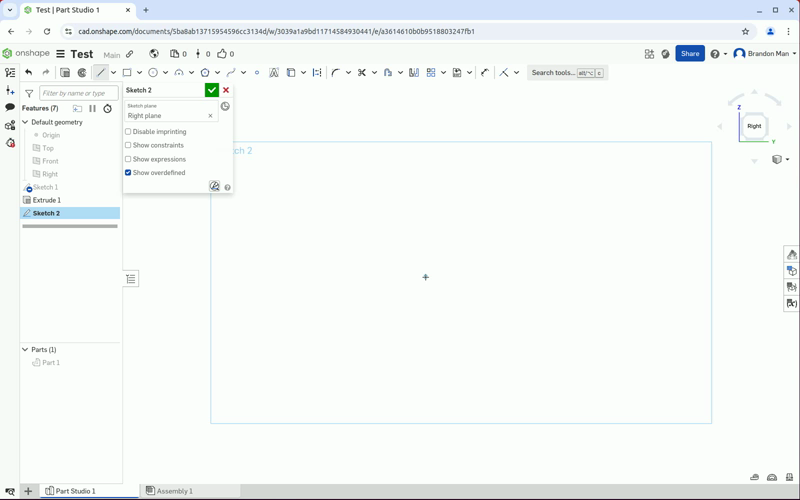
mouse_move(455, 276)
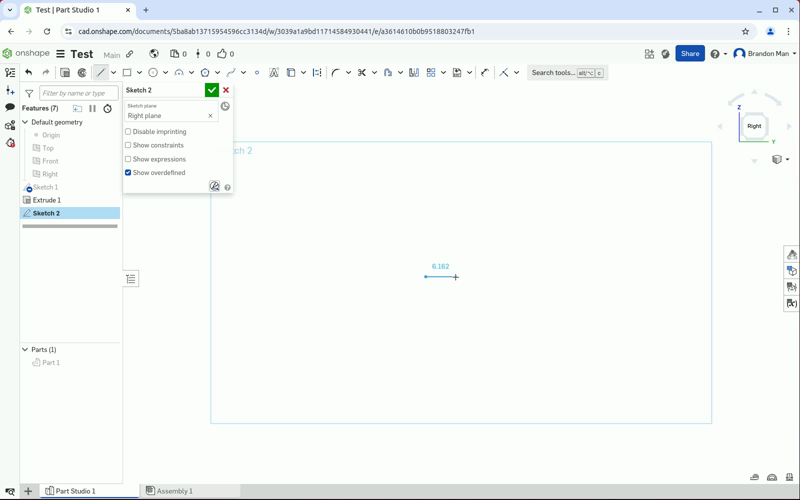
mouse_move(454, 276)
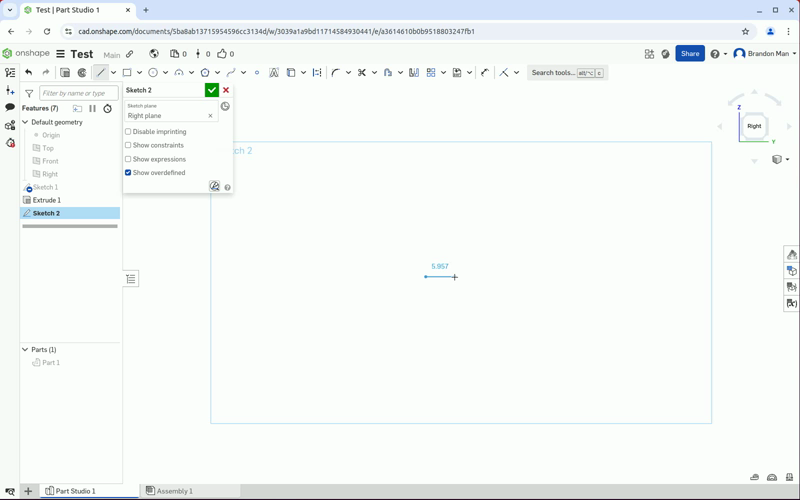
click(454, 276)
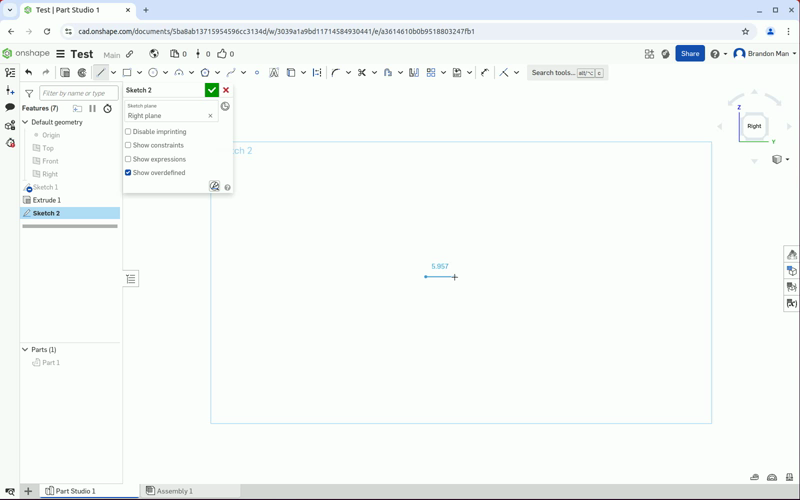
key_up(shift)
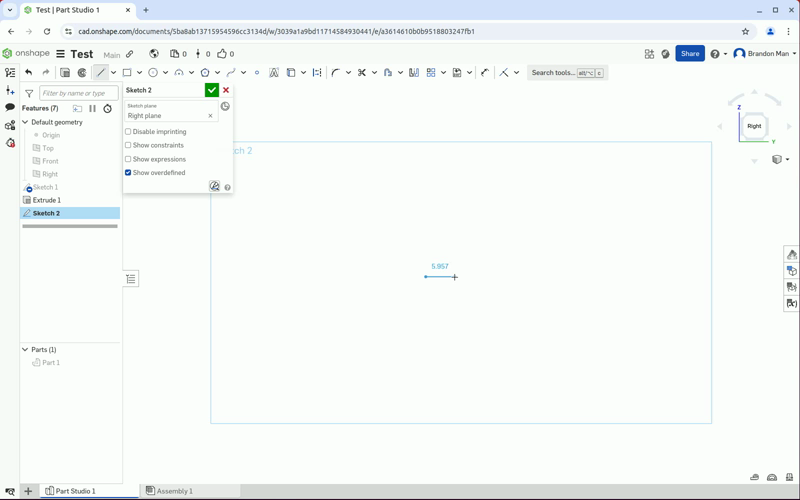
key_down(shift)
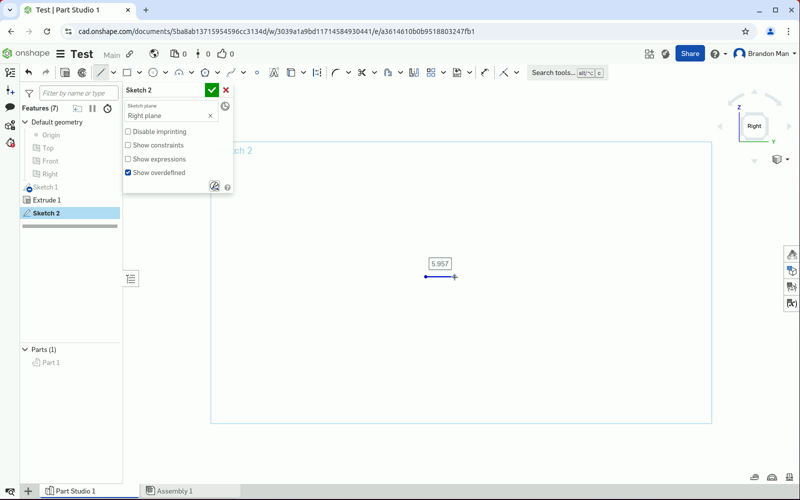
mouse_move(454, 202)
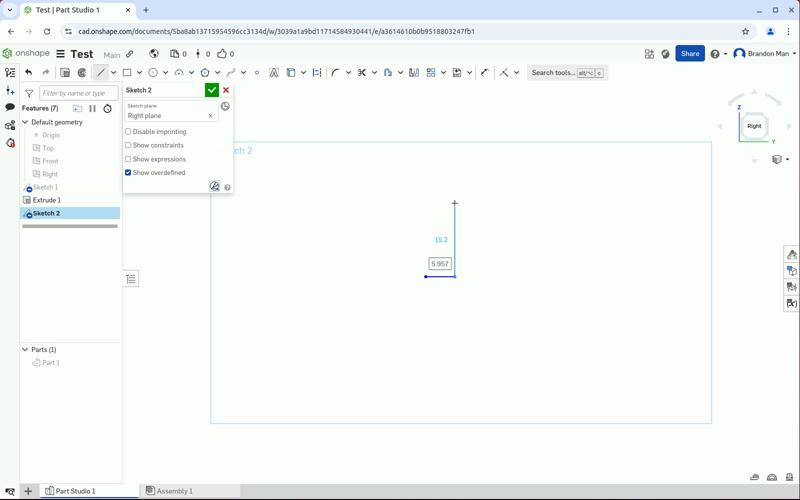
click(454, 202)
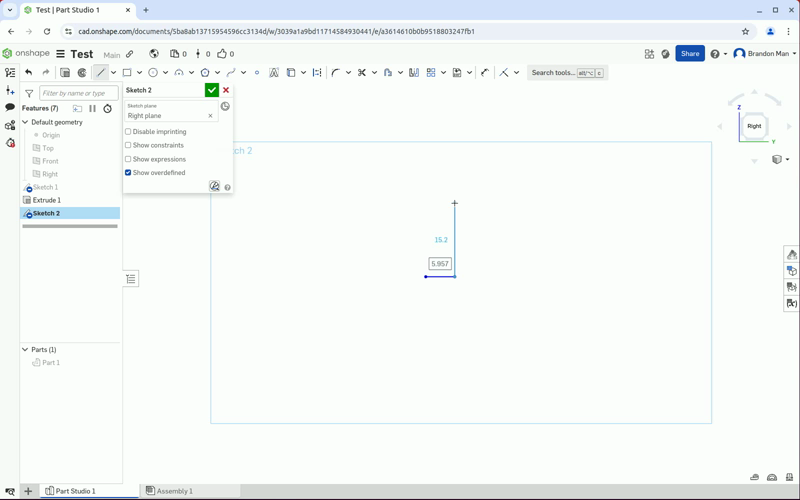
key_up(shift)
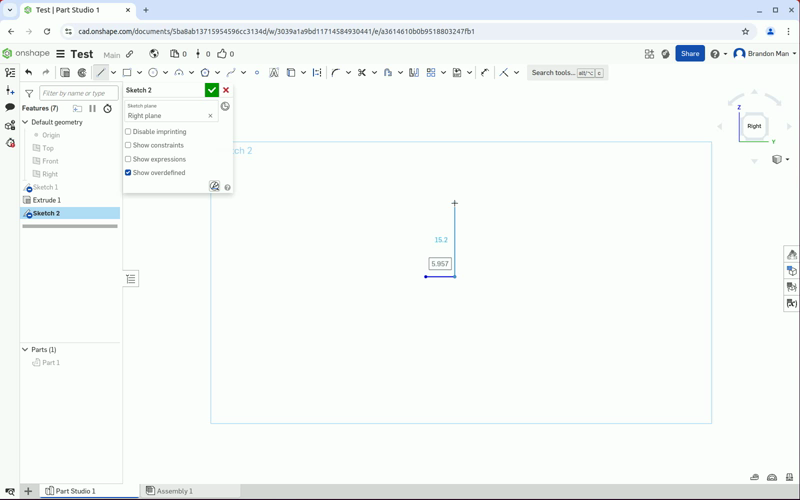
key_down(shift)
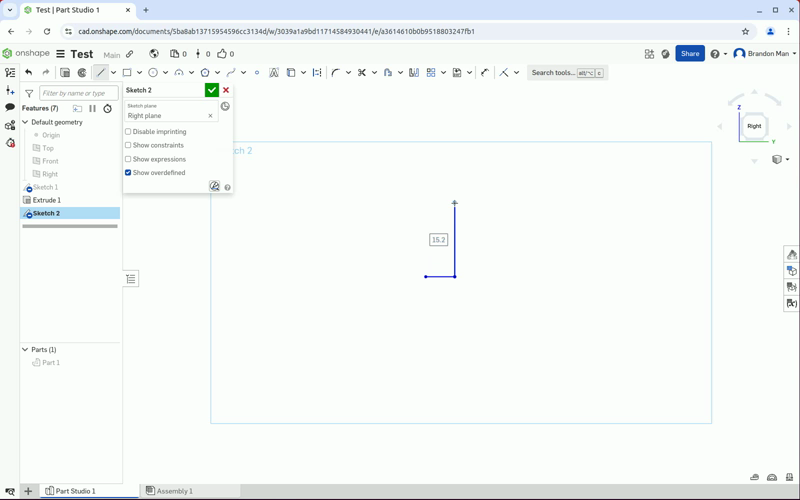
mouse_move(484, 202)
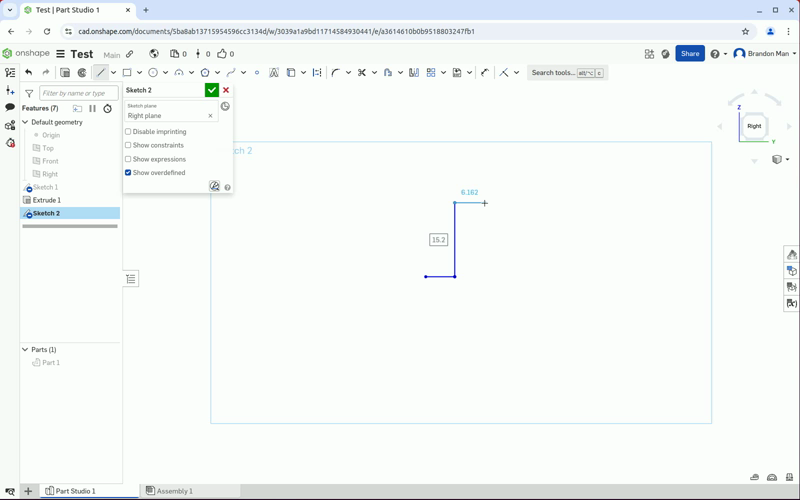
mouse_move(425, 202)
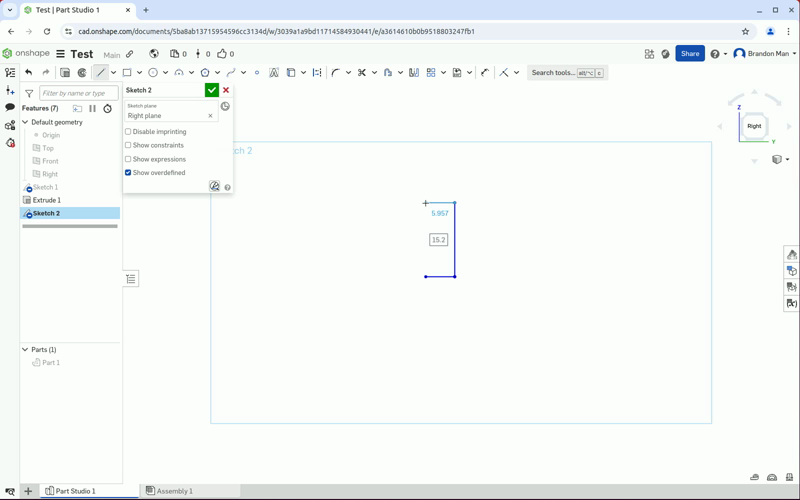
click(425, 202)
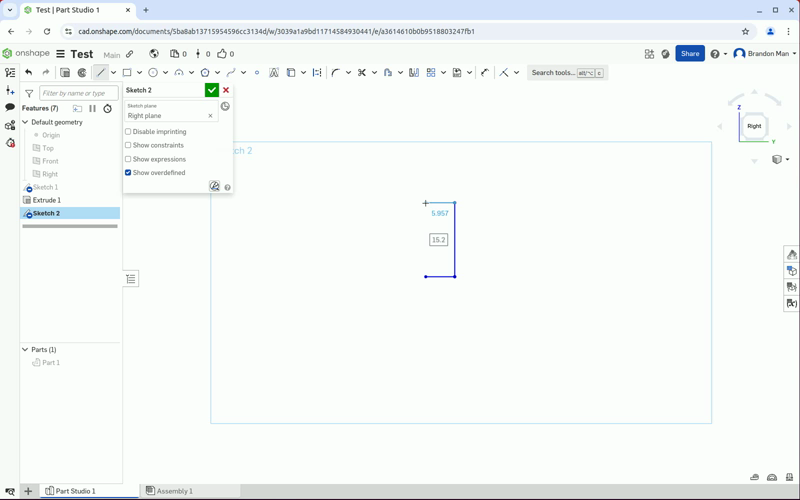
key_up(shift)
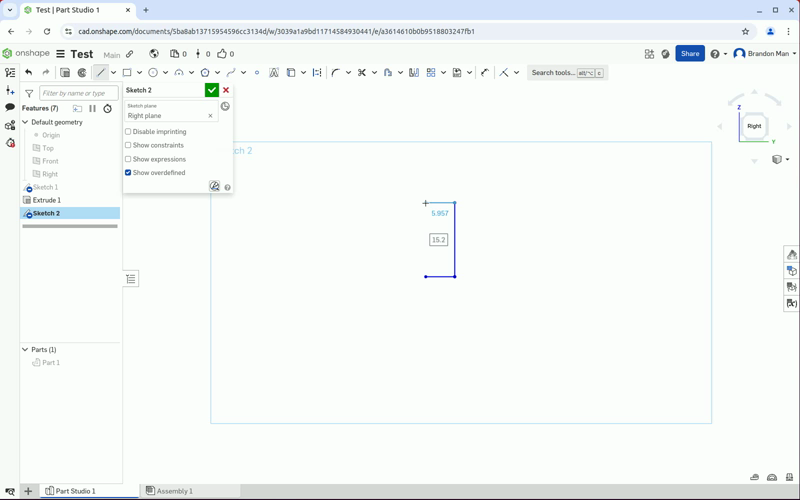
key_down(shift)
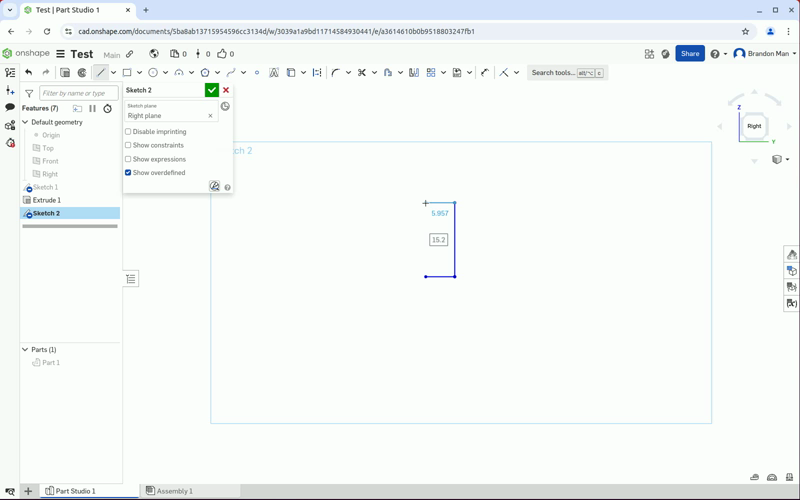
mouse_move(425, 276)
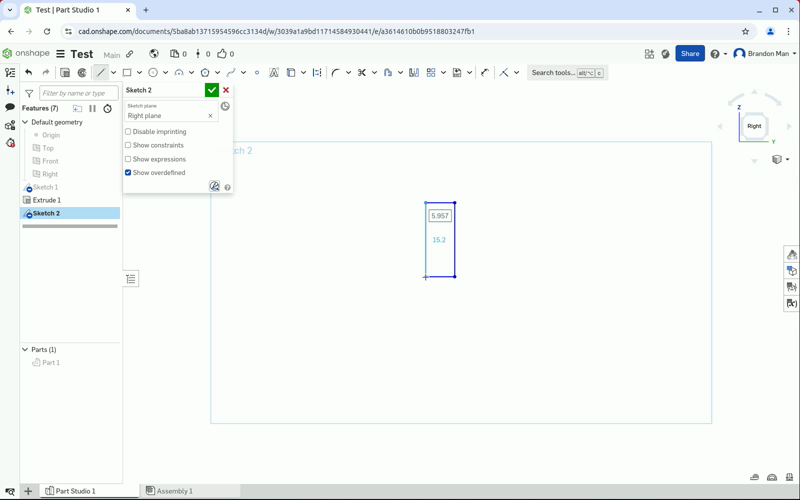
key_up(shift)
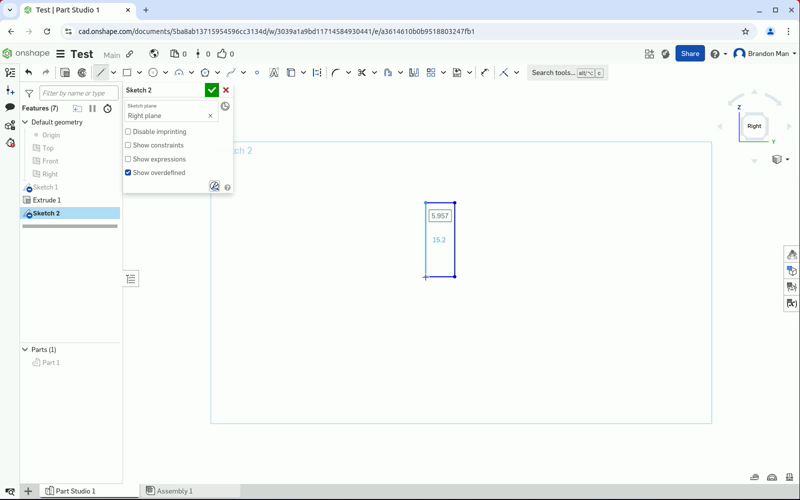
click(425, 276)
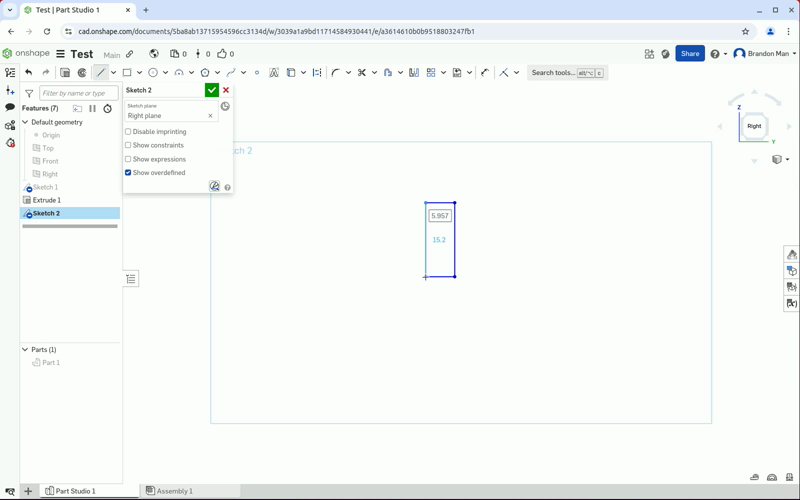
key(esc)
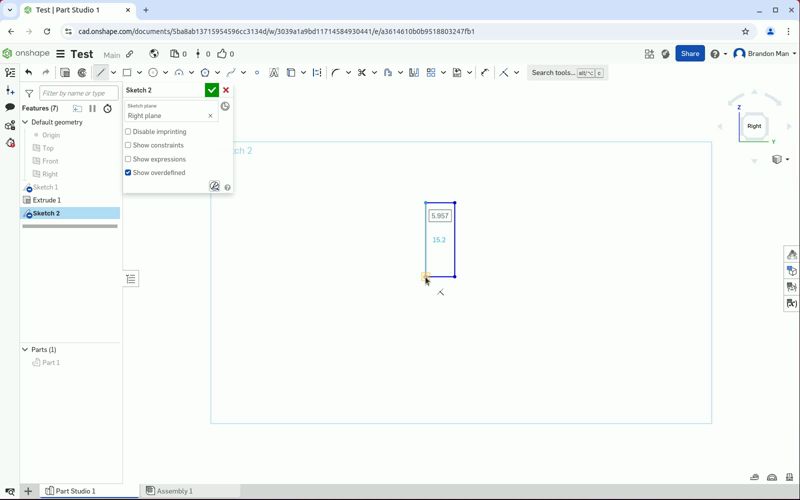
mouse_move(434, 245)
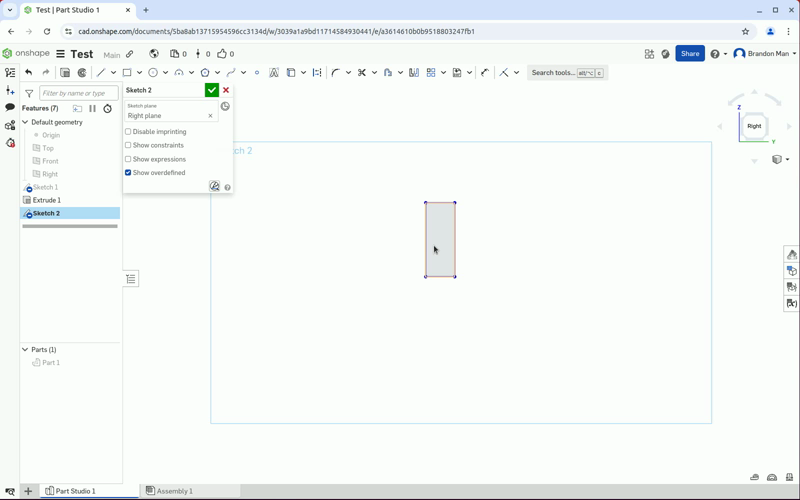
click(434, 245)
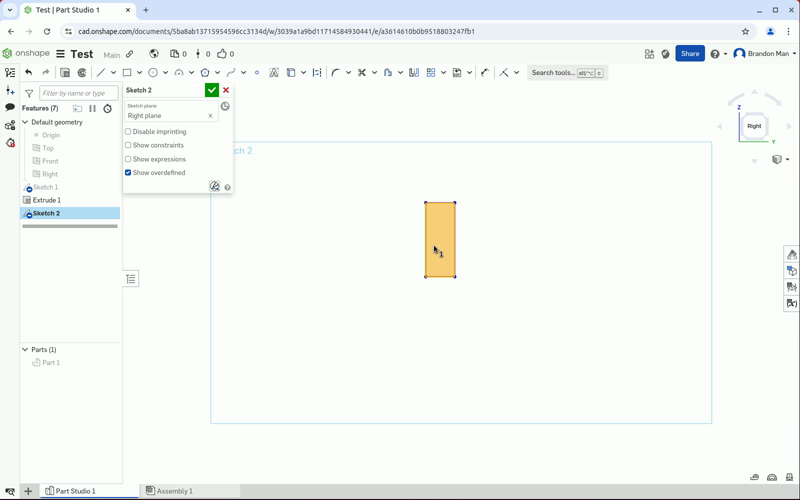
mouse_move(73, 352)
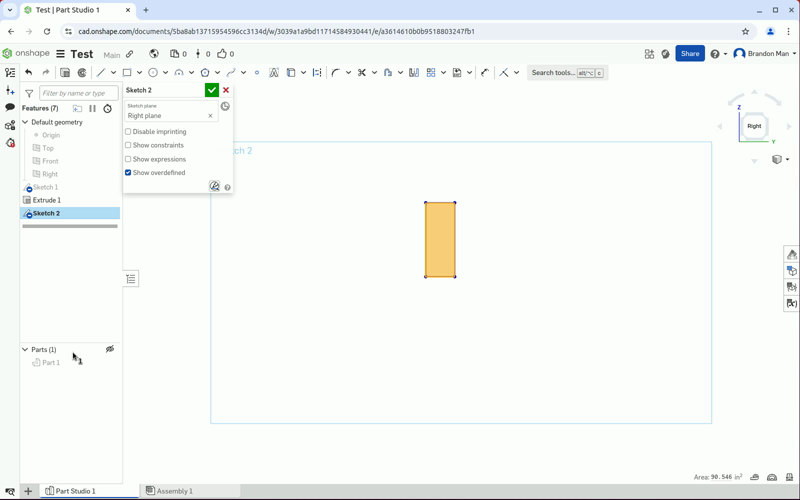
key(shift+y)
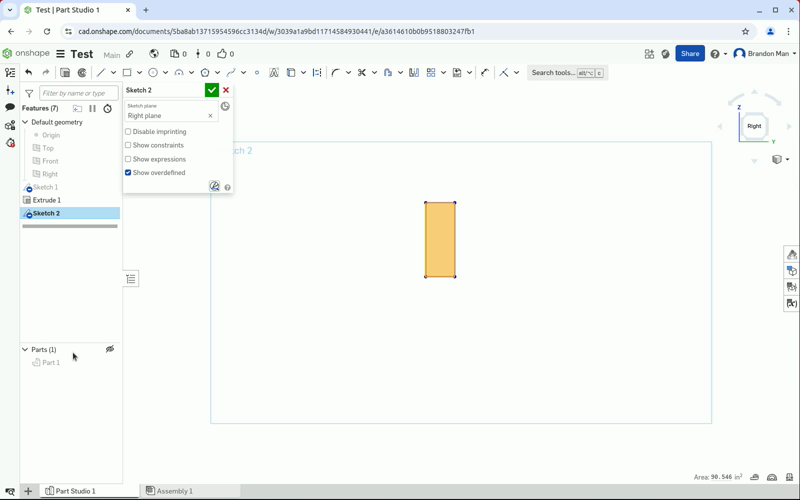
key(shift+e)
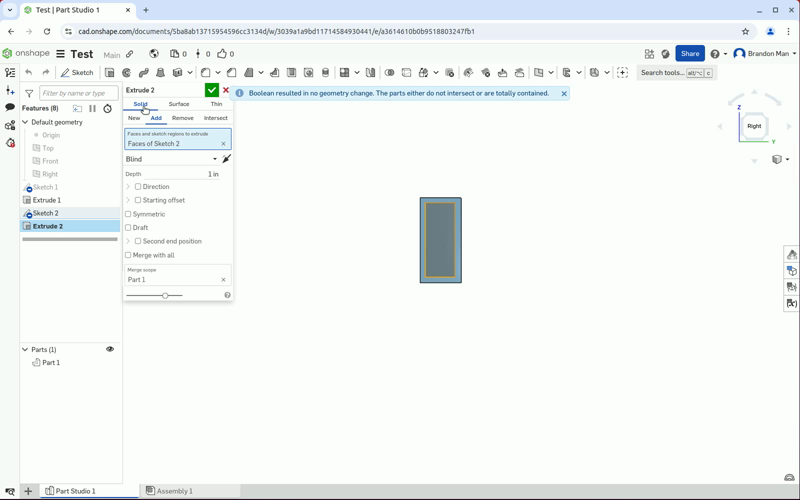
mouse_move(143, 106)
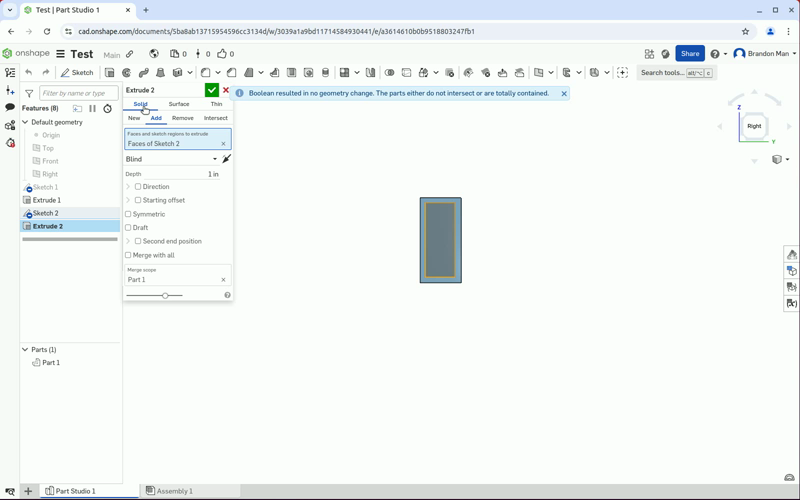
click(143, 106)
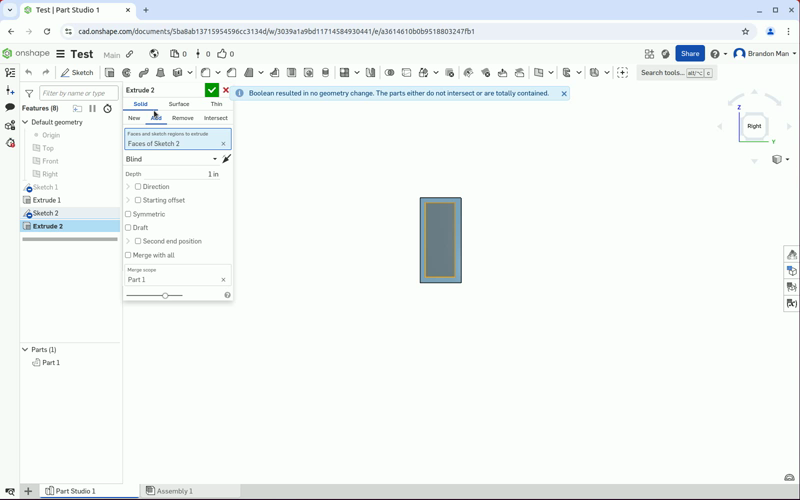
mouse_move(186, 120)
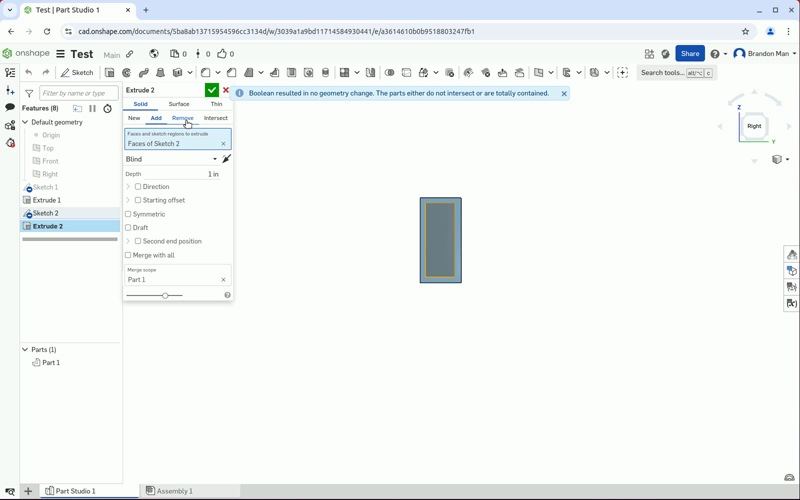
click(186, 120)
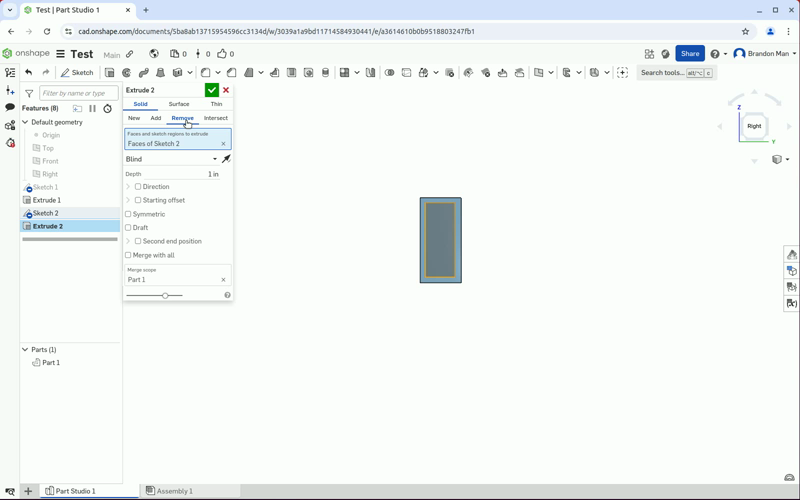
key(tab, 4)
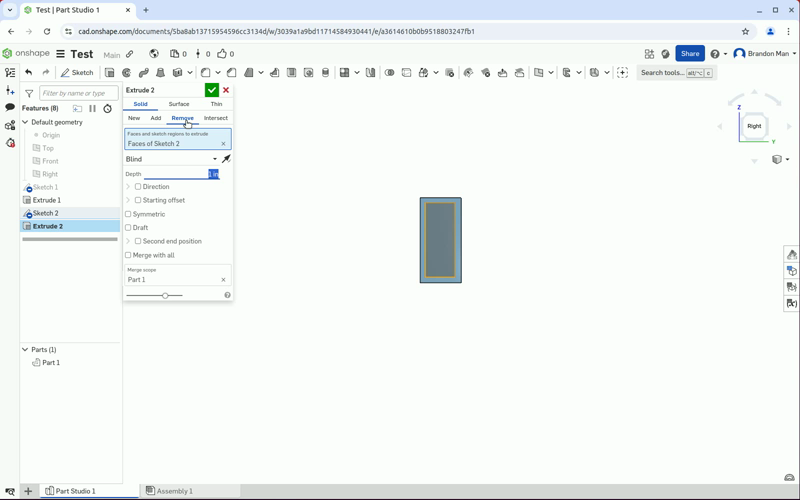
text(12.036)
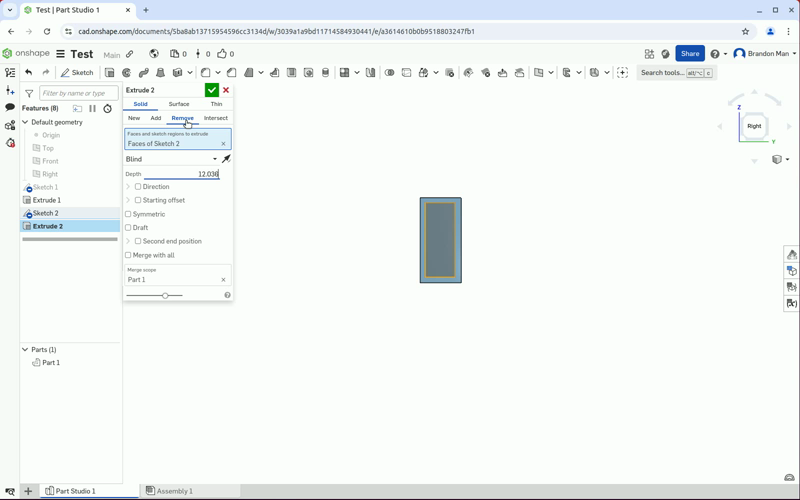
key(tab, 6)
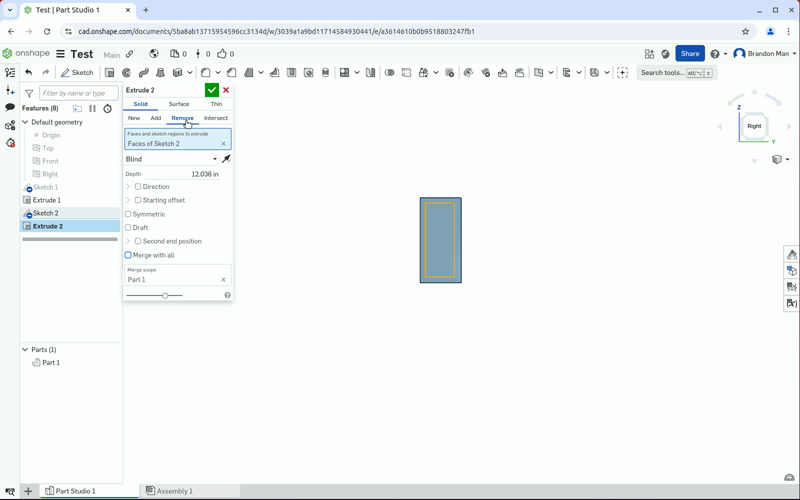
key(space)
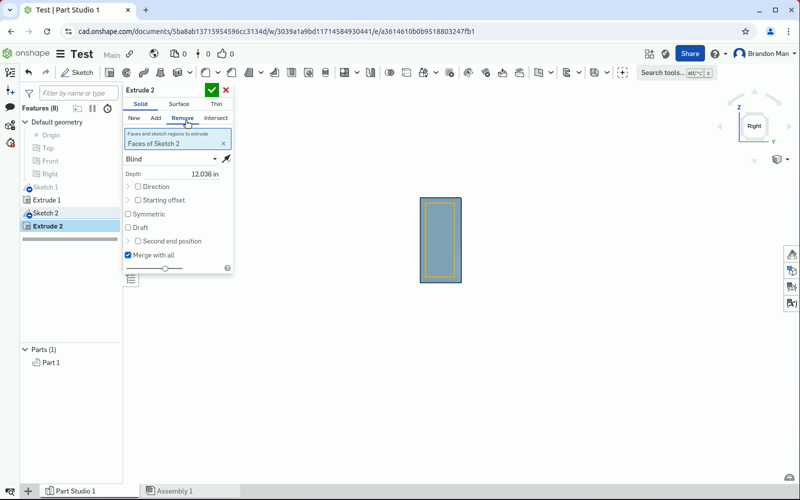
key(enter)
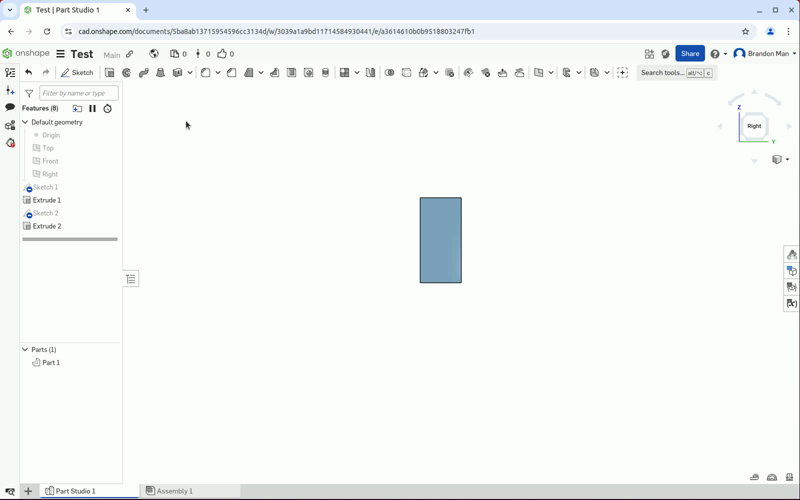
key(shift+h)
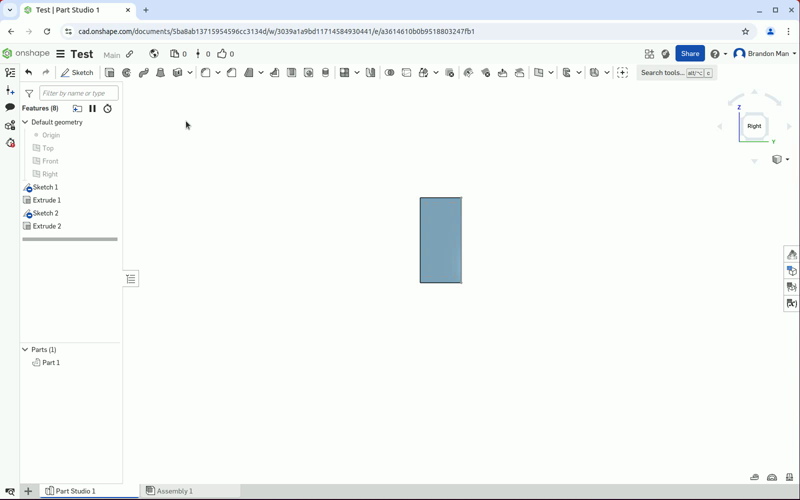
key(shift+h)
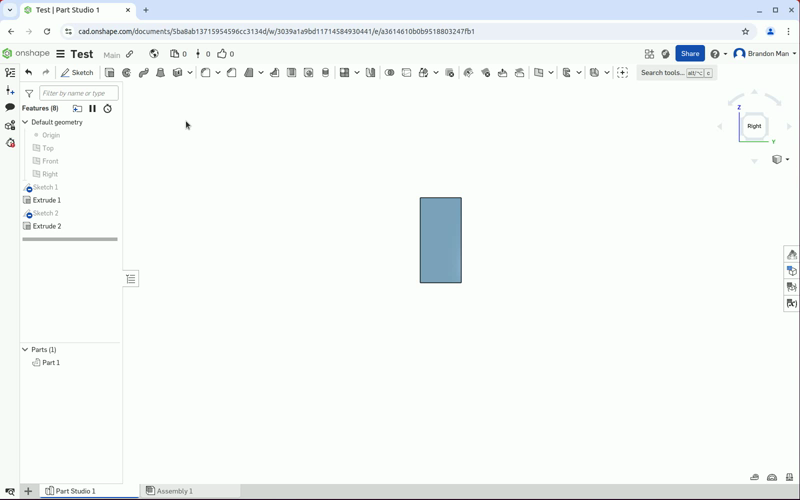
mouse_move(73, 189)
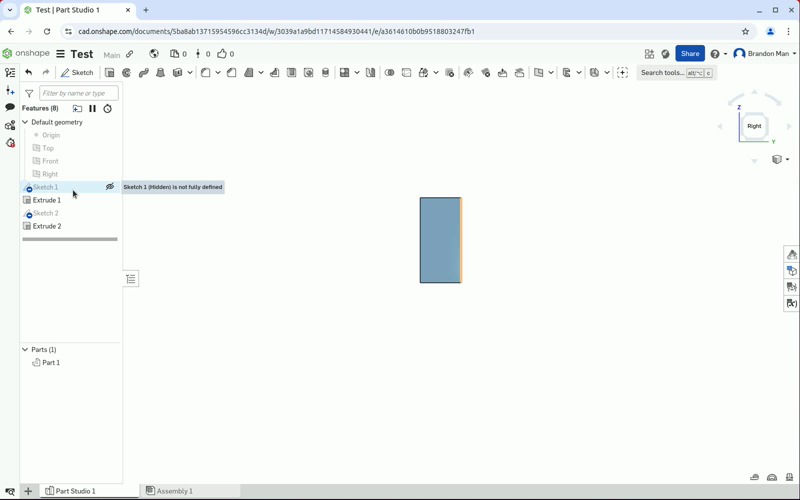
click(73, 189)
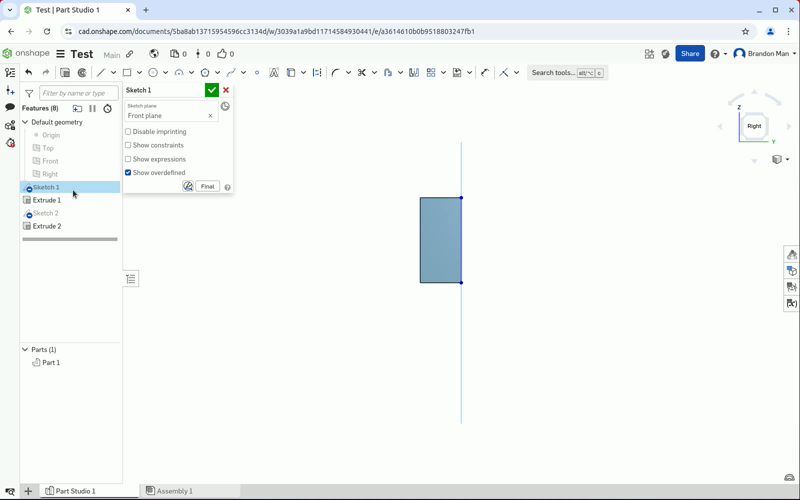
mouse_move(229, 92)
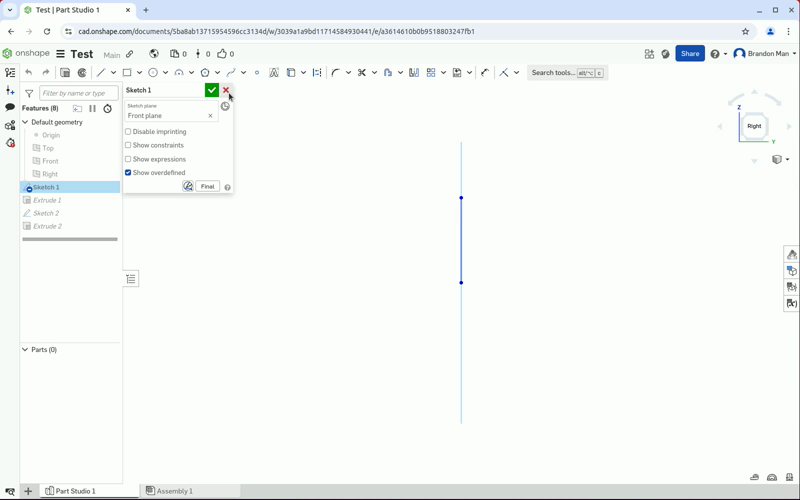
click(229, 92)
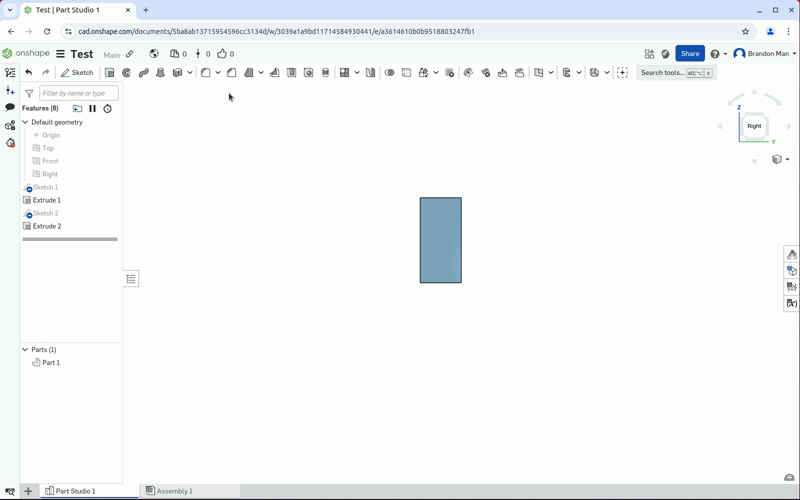
mouse_move(541, 75)
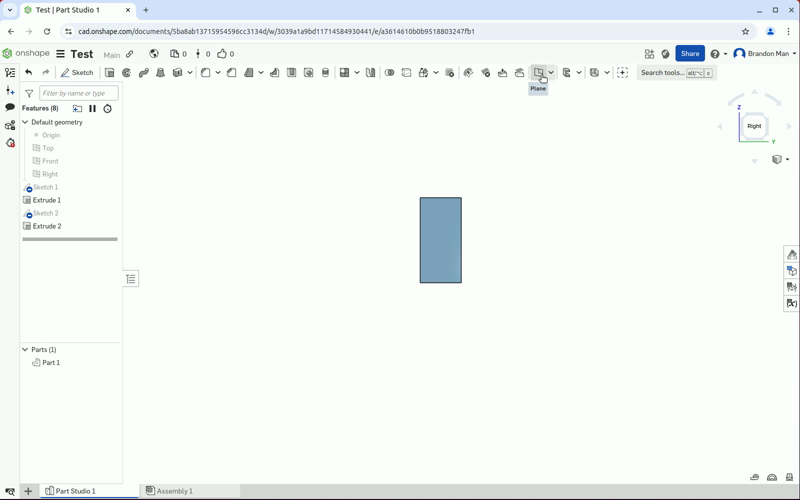
click(541, 75)
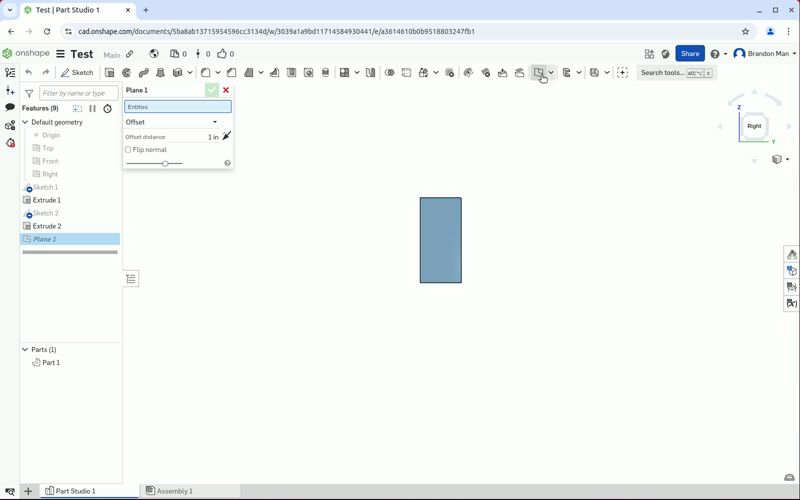
mouse_move(73, 176)
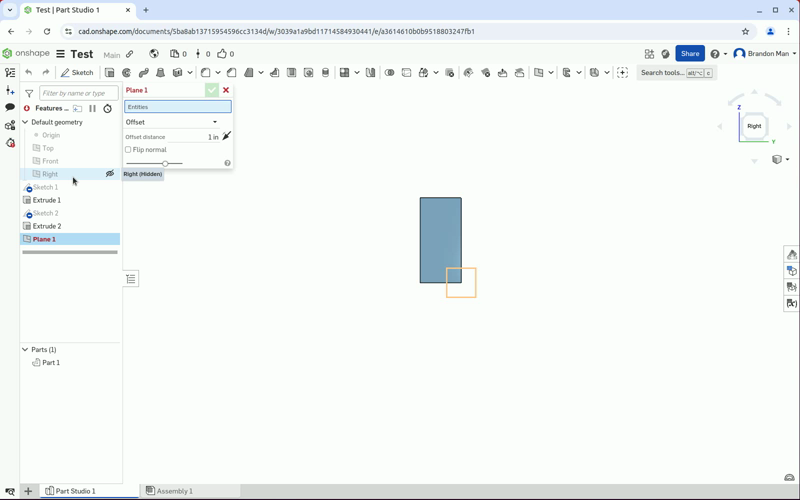
click(73, 176)
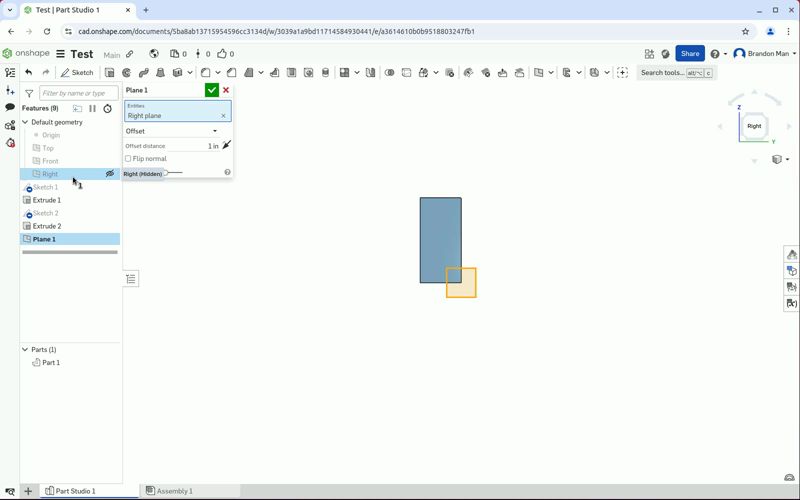
key(tab, 2)
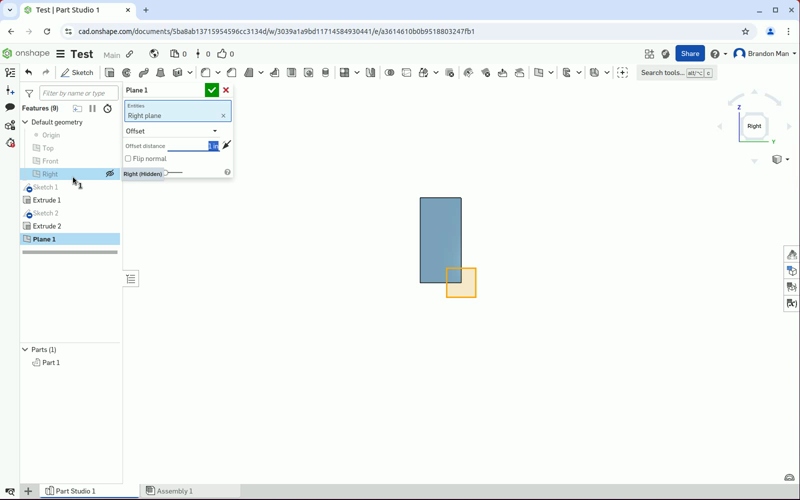
text(12.047)
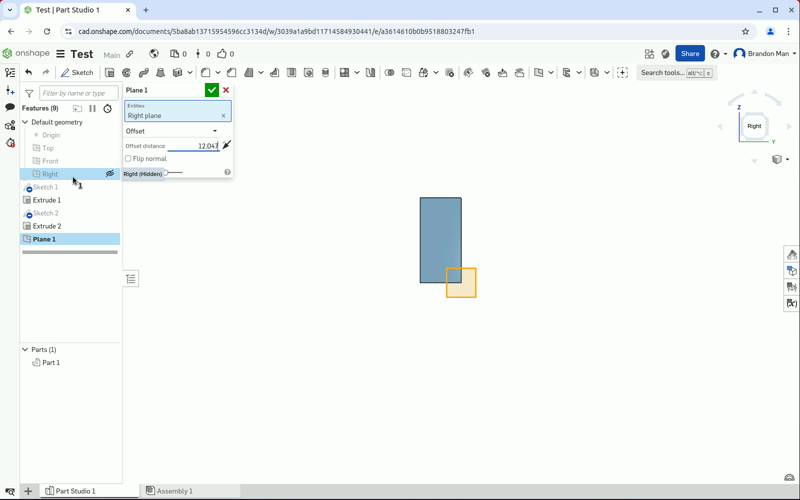
key(enter, 2)
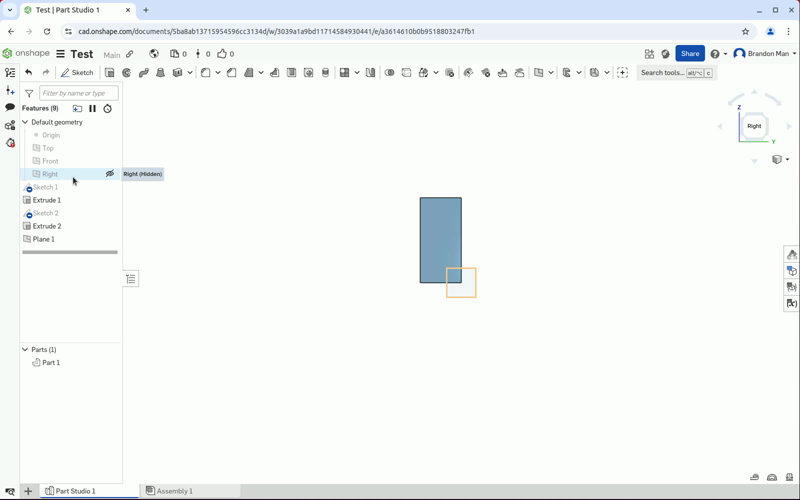
key(shift+s)
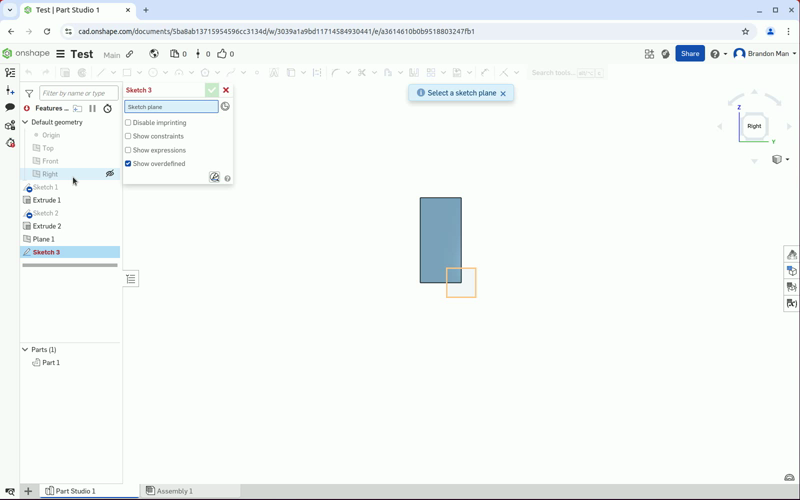
mouse_move(73, 241)
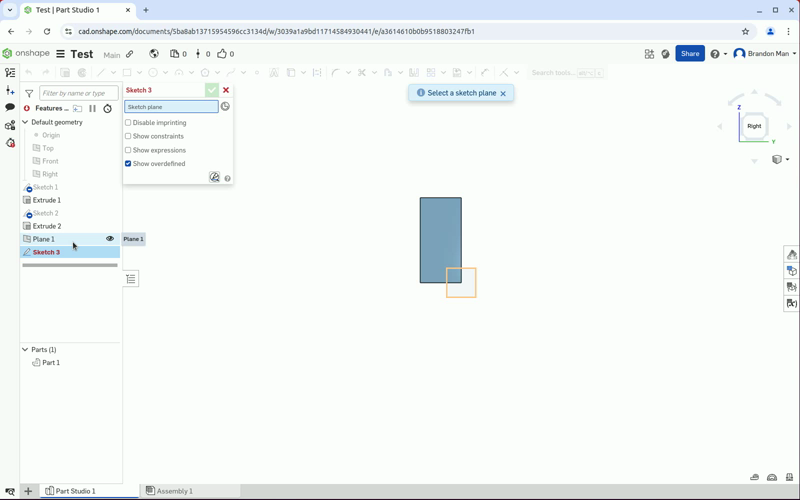
click(73, 241)
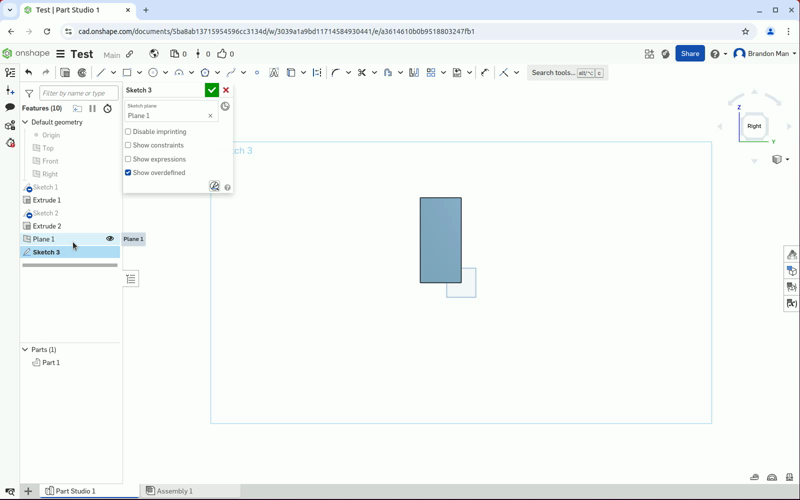
mouse_move(73, 352)
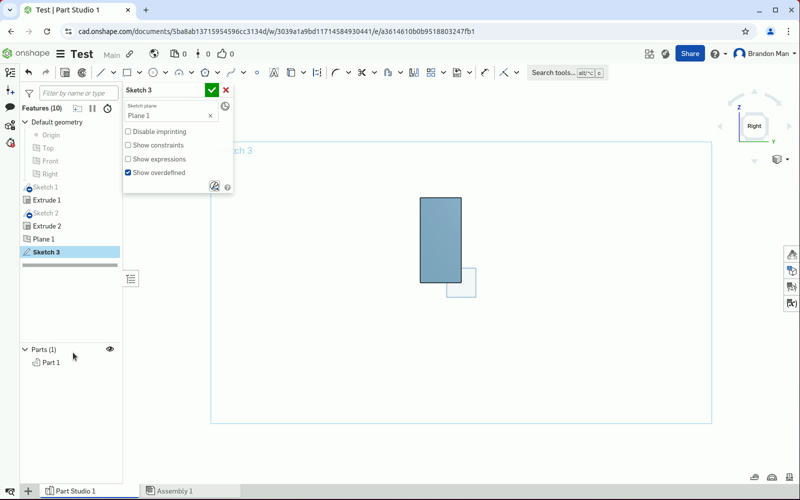
key(y)
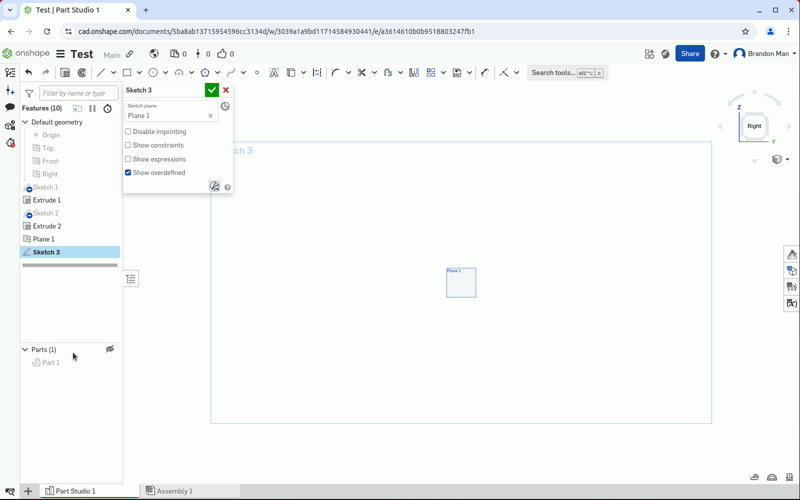
key(l)
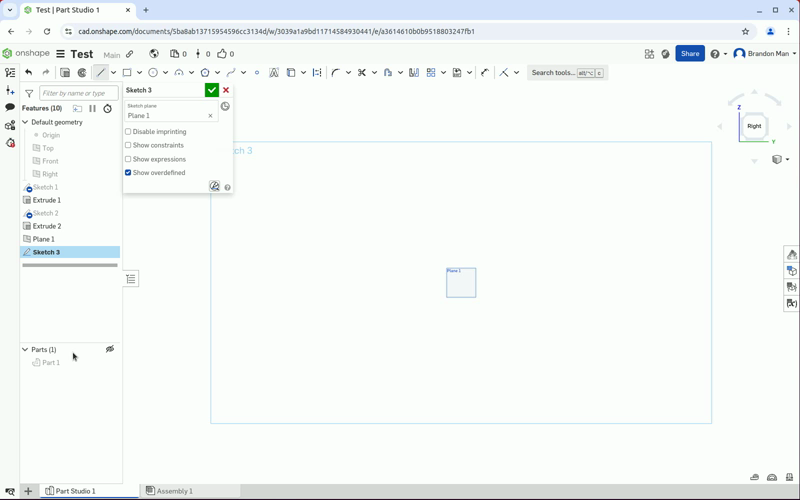
key_down(shift)
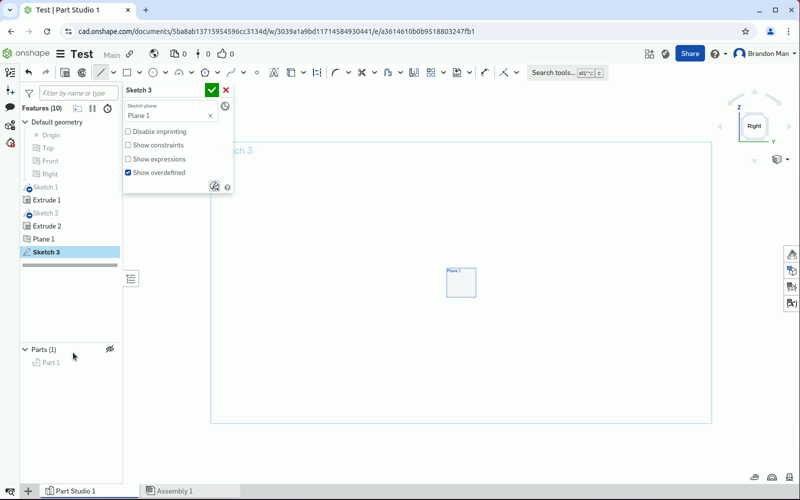
mouse_move(438, 272)
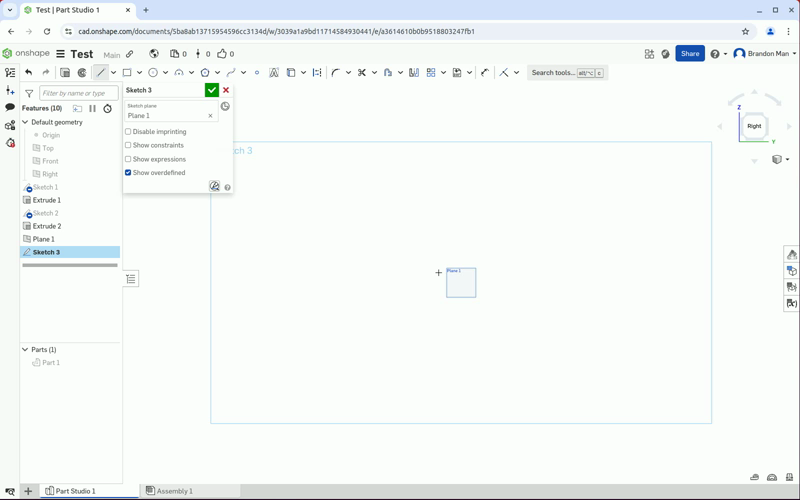
click(438, 272)
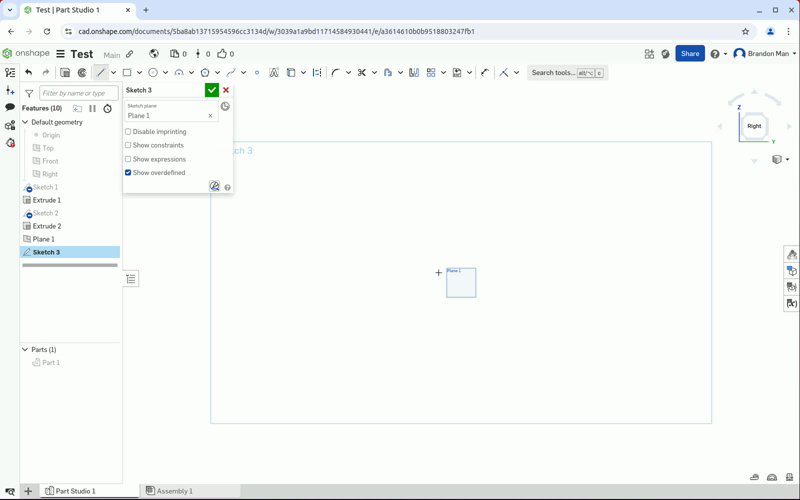
key_up(shift)
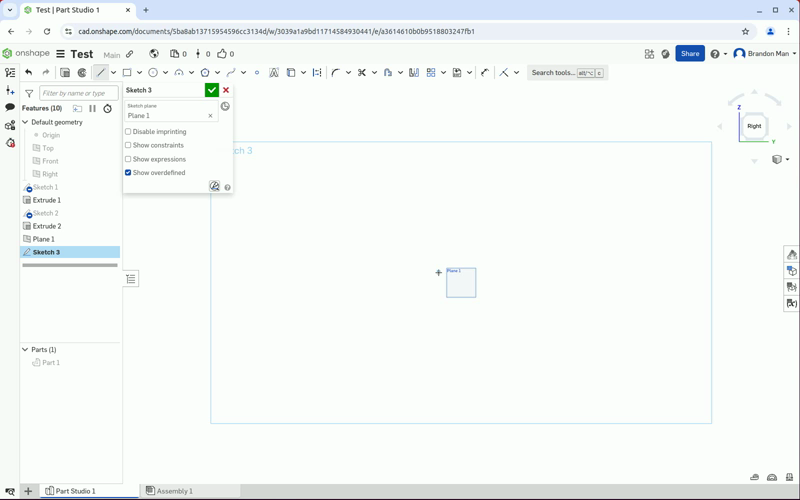
key_down(shift)
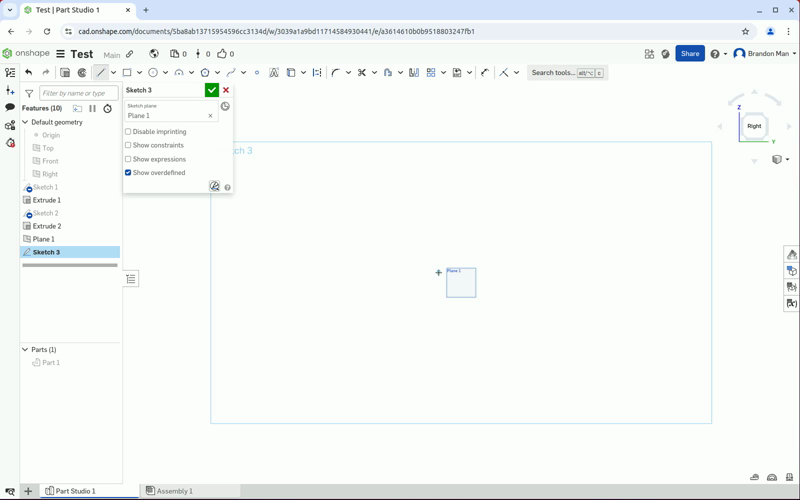
mouse_move(468, 272)
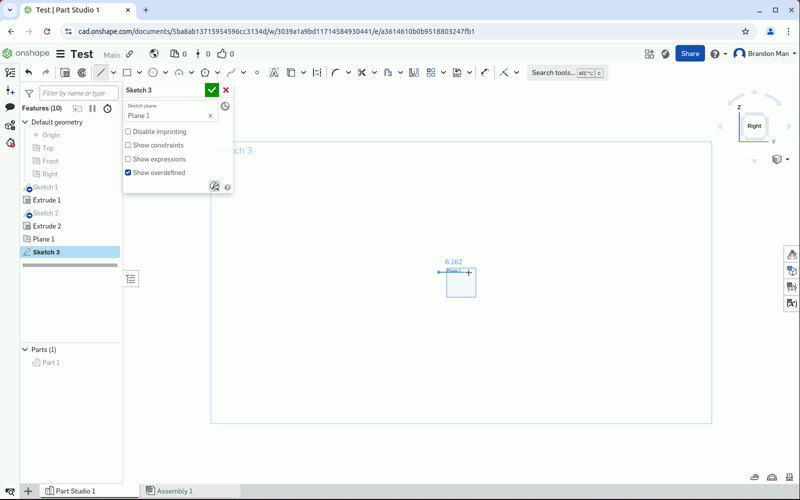
mouse_move(450, 272)
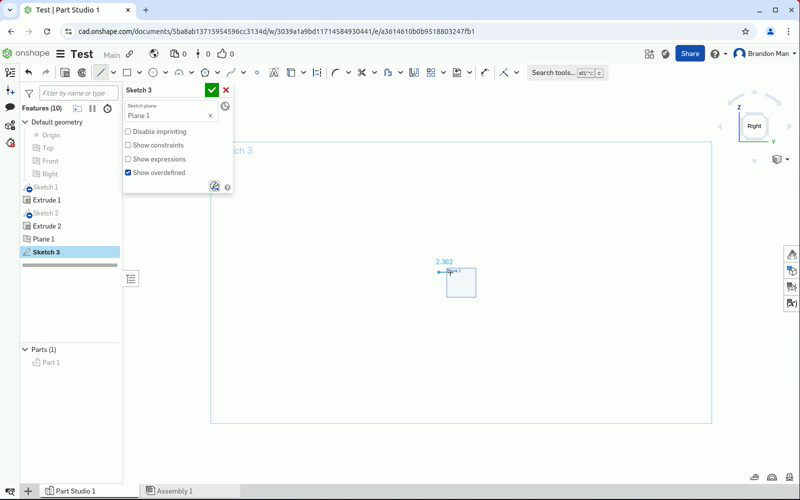
click(450, 272)
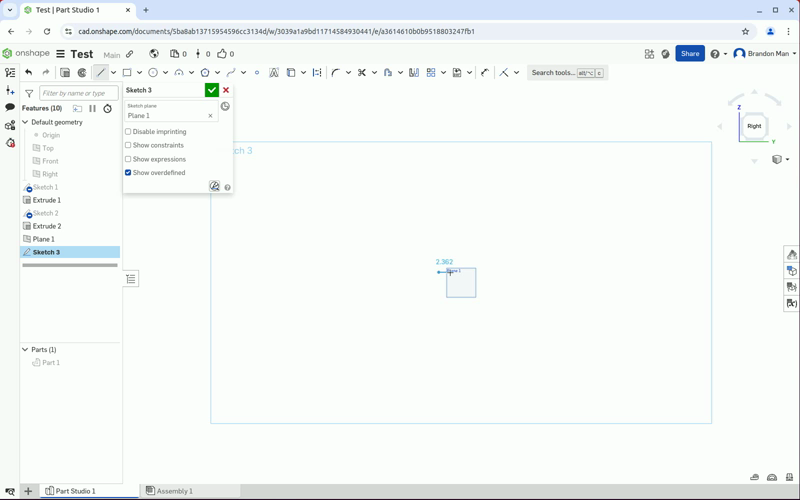
key_up(shift)
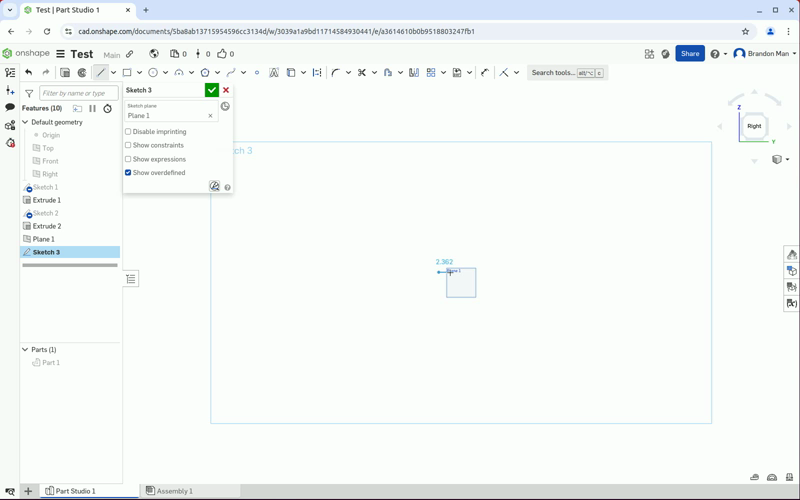
key_down(shift)
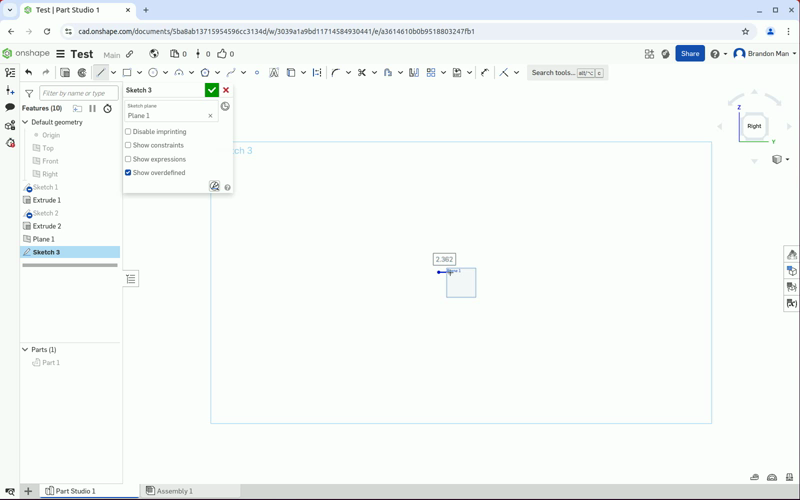
mouse_move(450, 207)
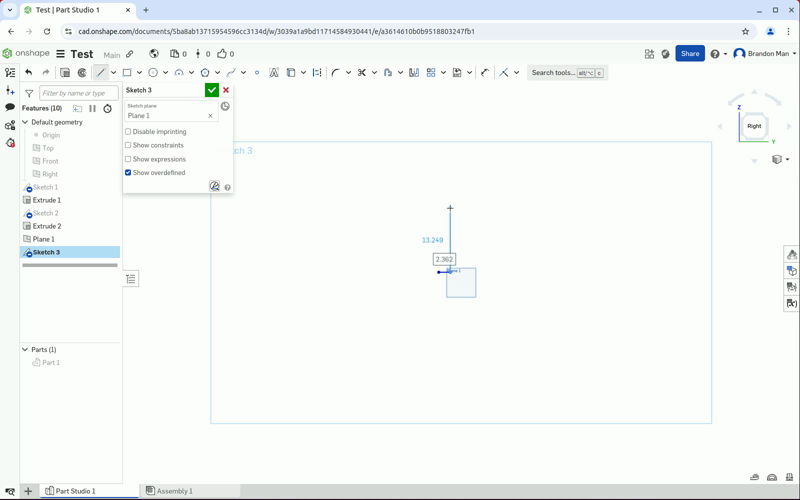
click(450, 207)
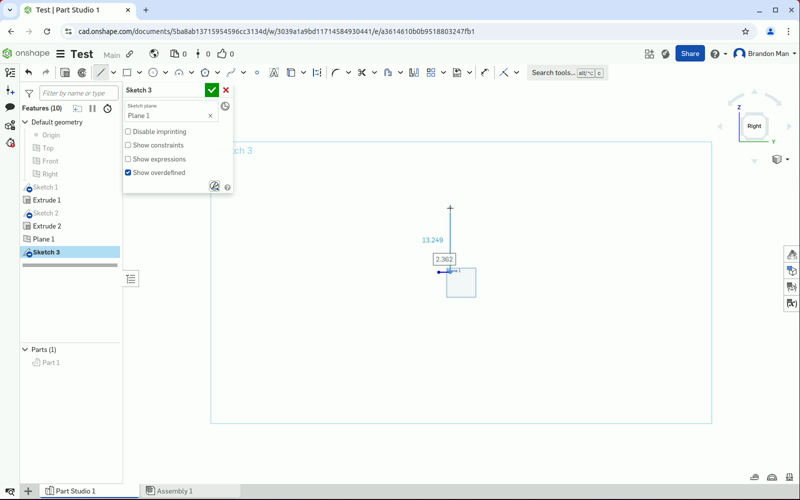
key_up(shift)
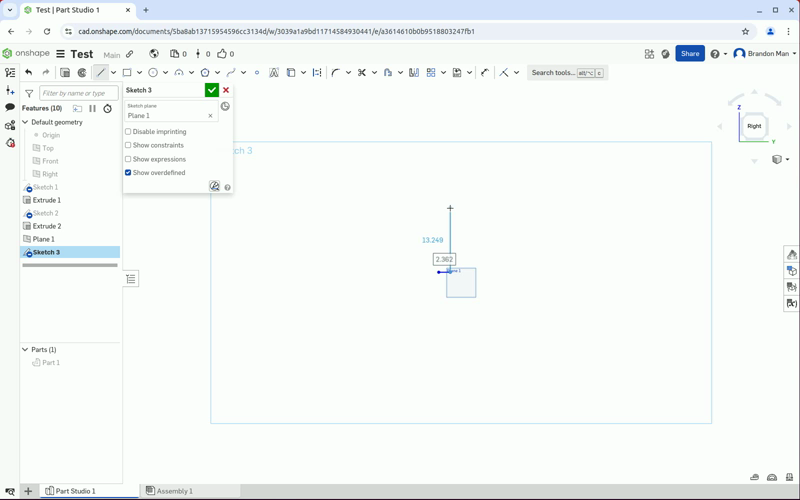
key_down(shift)
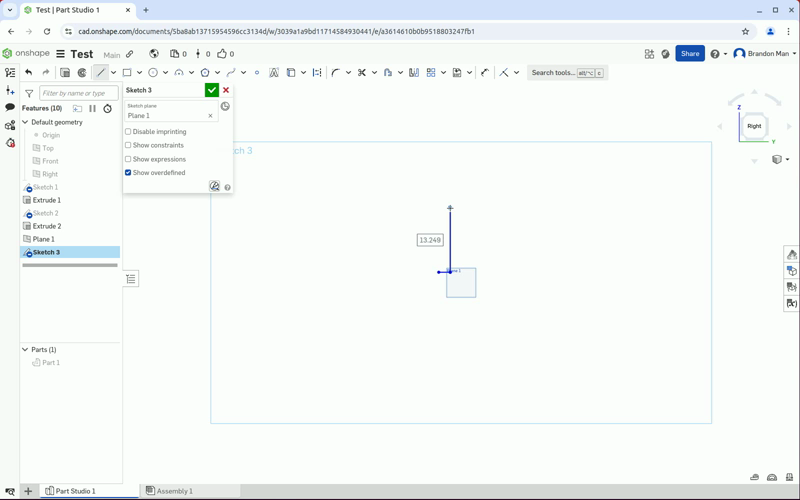
mouse_move(480, 207)
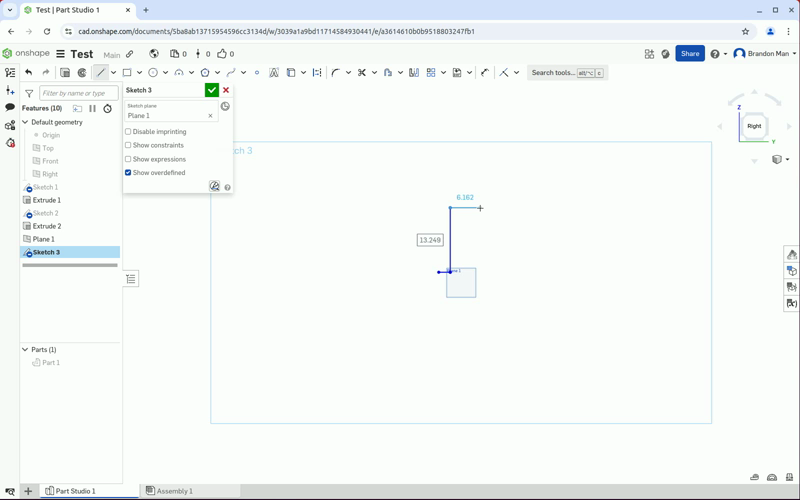
mouse_move(438, 207)
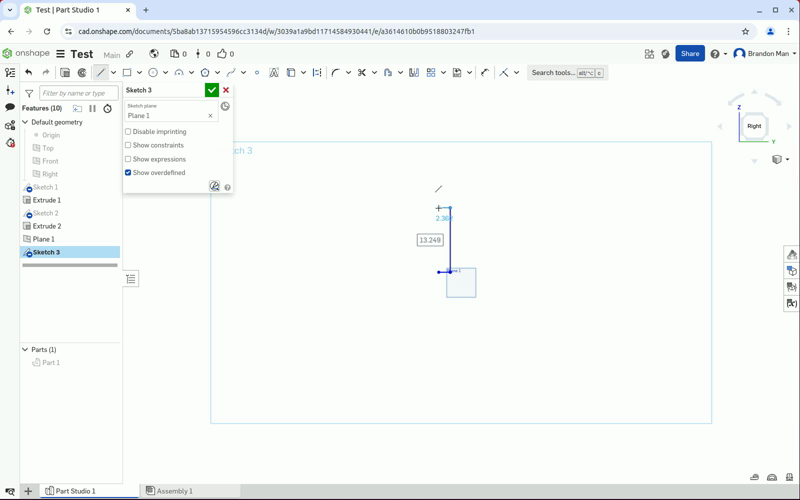
click(438, 207)
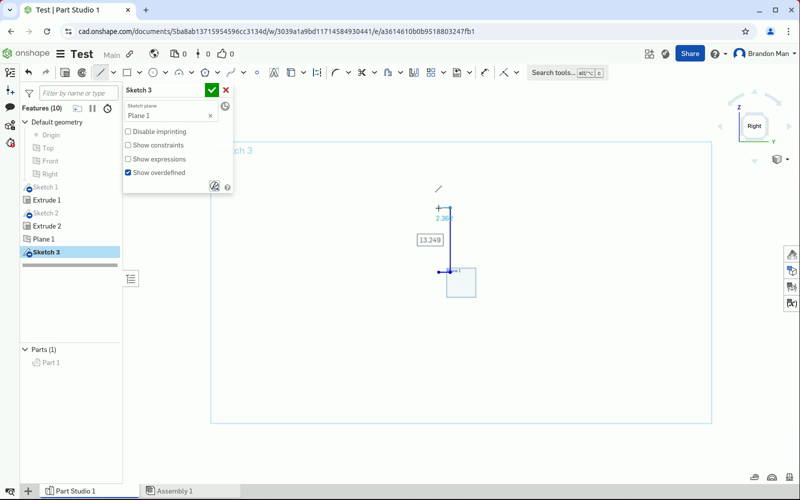
key_up(shift)
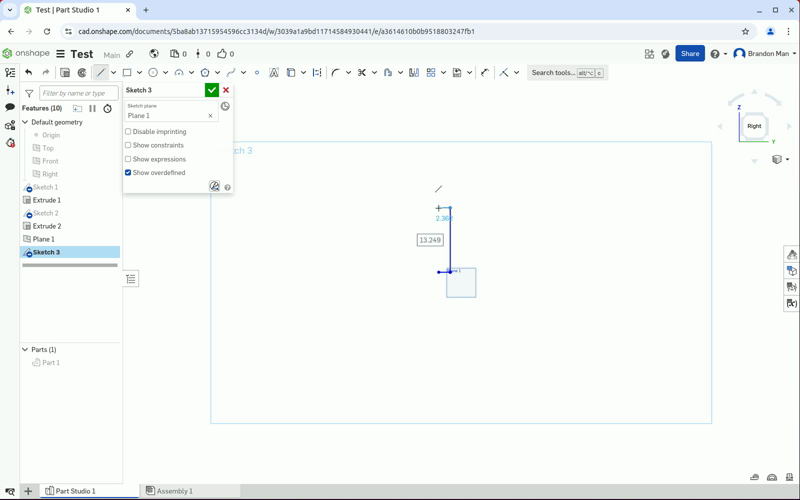
key_down(shift)
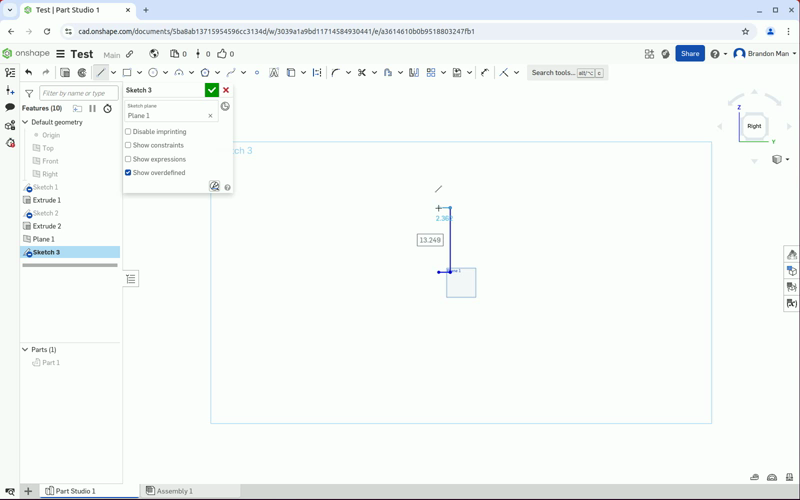
mouse_move(438, 272)
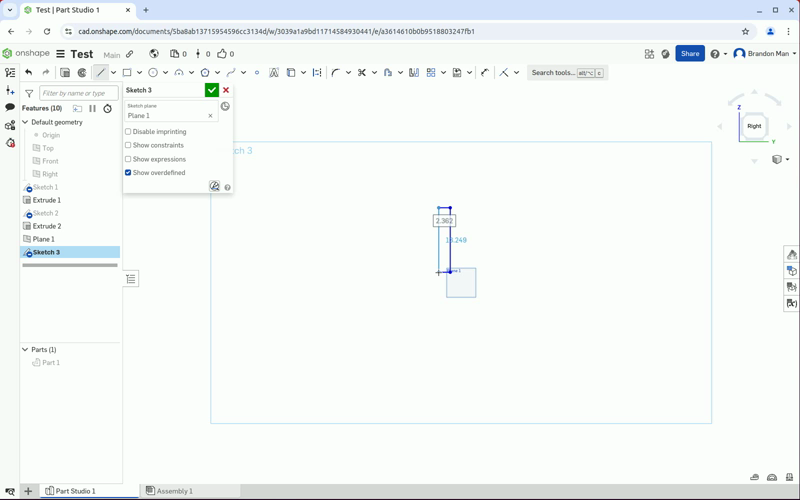
key_up(shift)
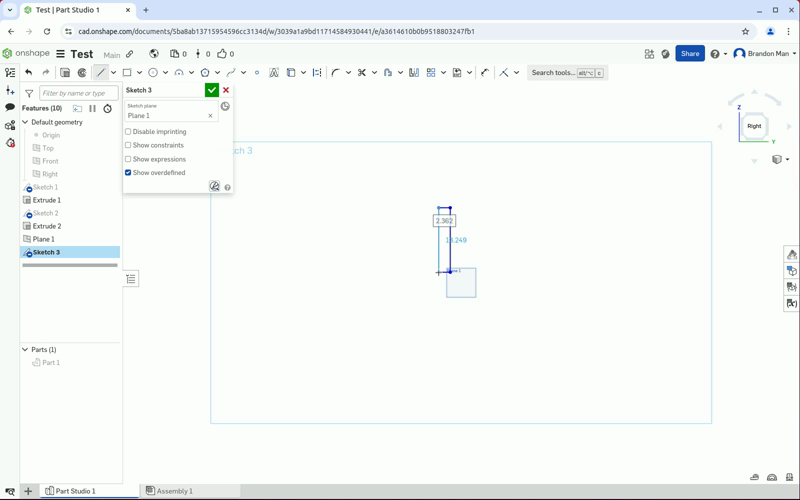
click(438, 272)
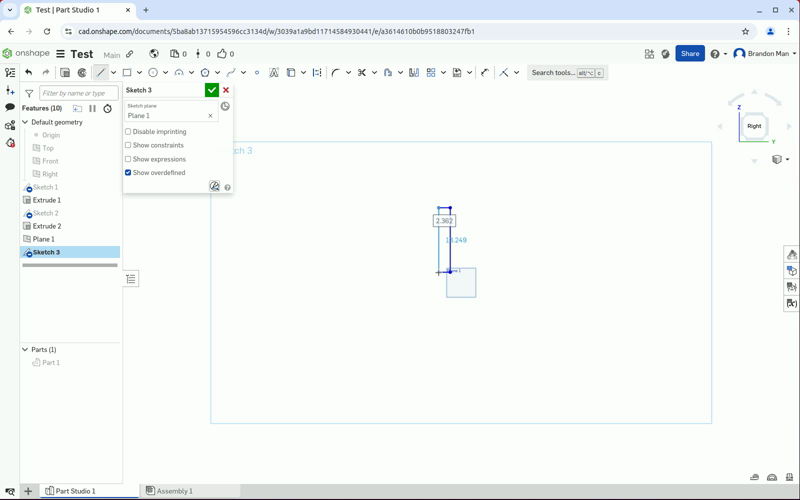
key(esc)
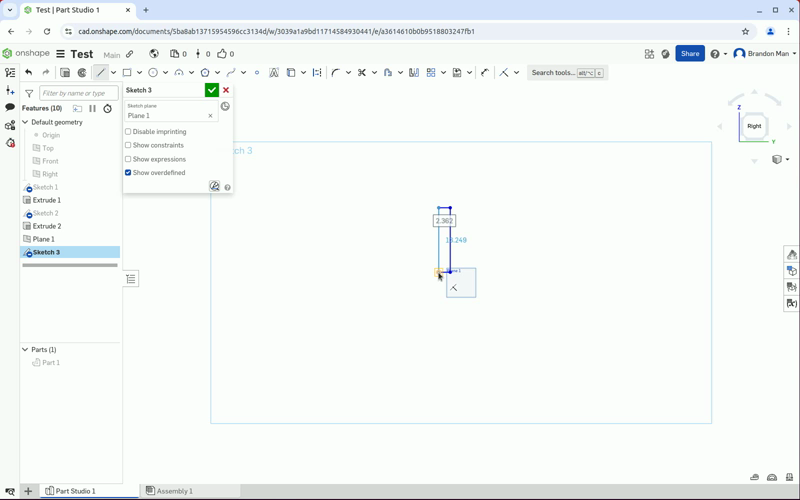
mouse_move(445, 211)
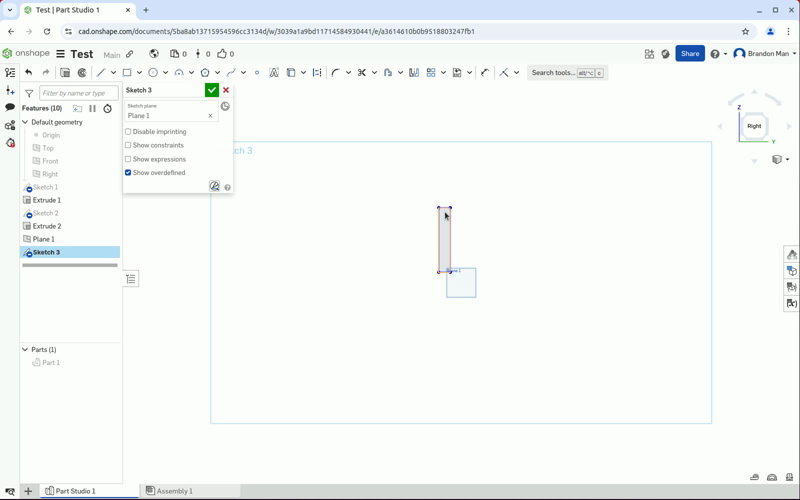
scroll(6)
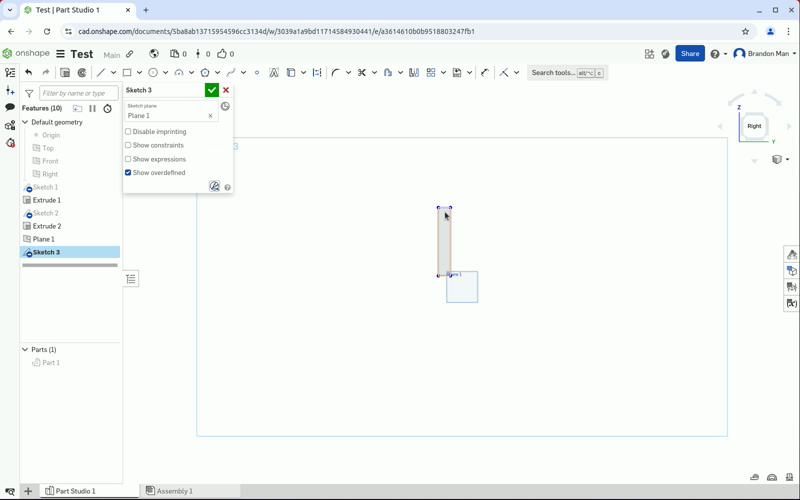
scroll(6)
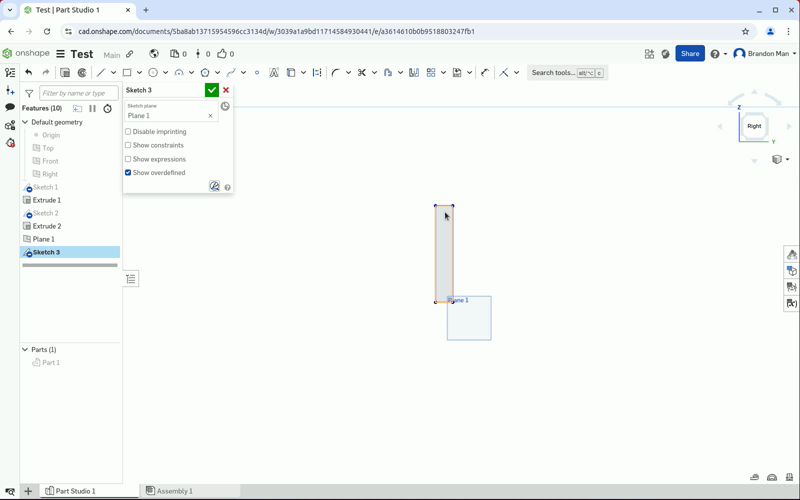
scroll(6)
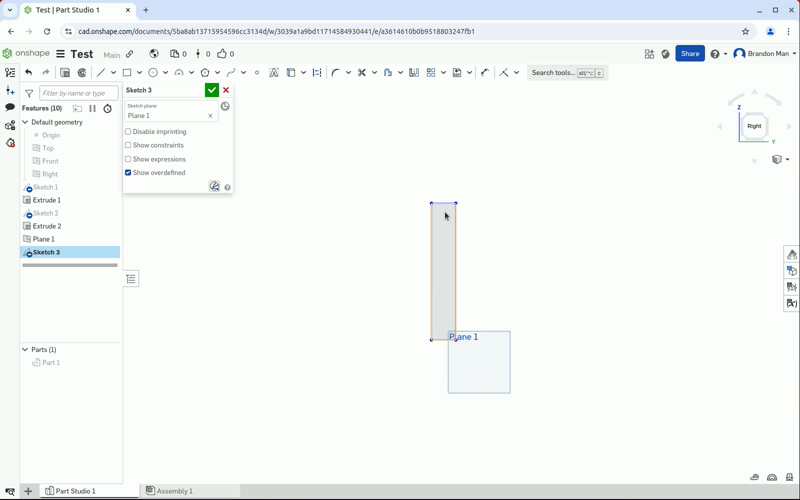
scroll(6)
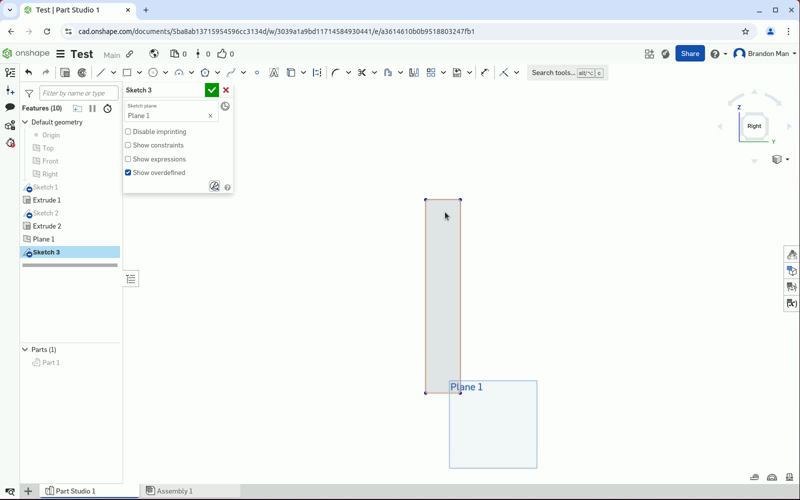
scroll(6)
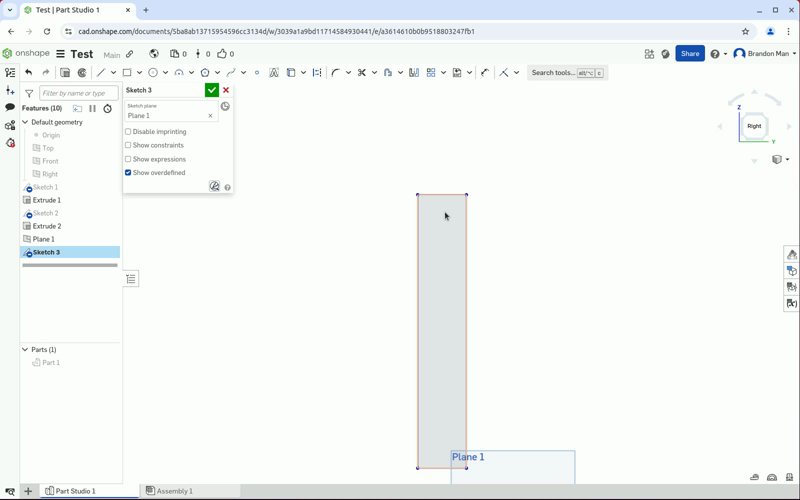
scroll(6)
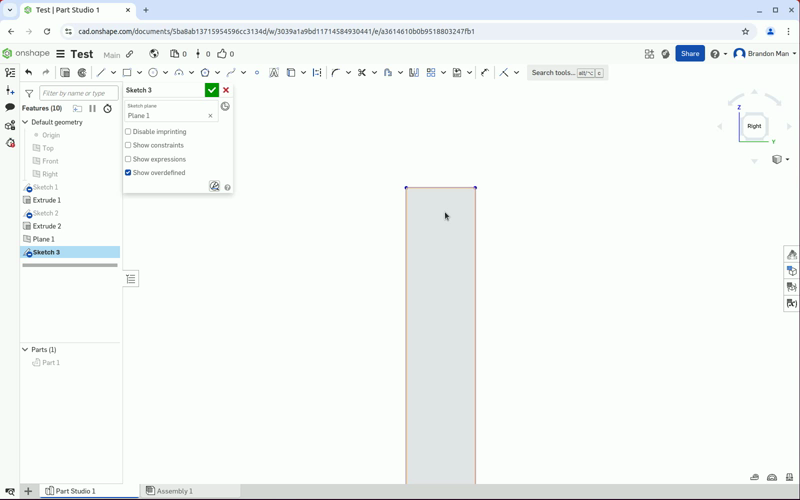
scroll(6)
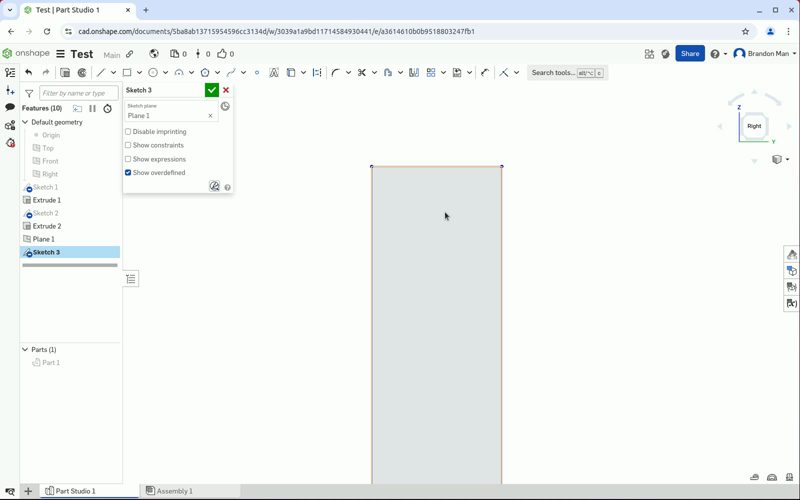
click(445, 211)
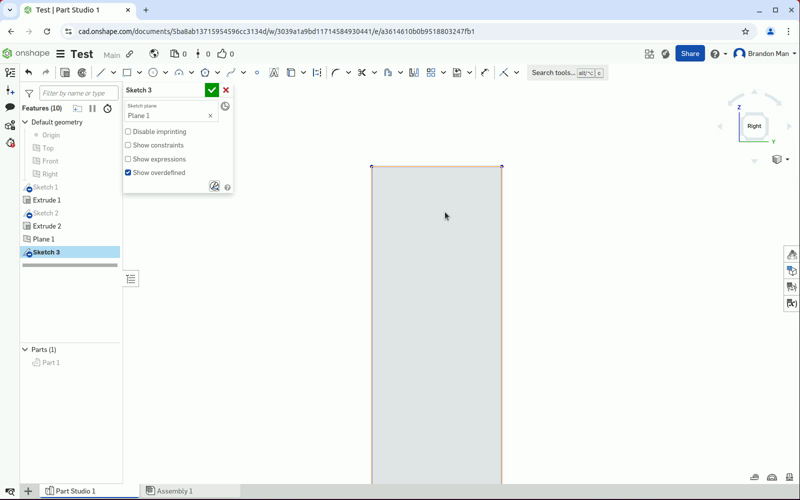
scroll(-6)
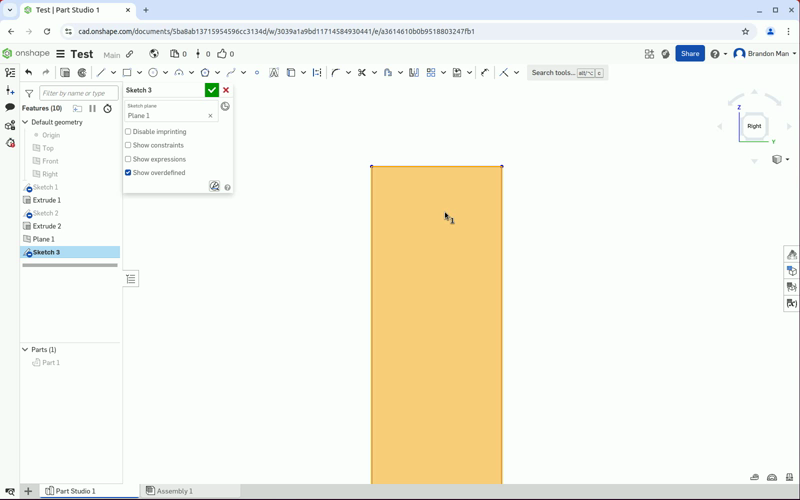
scroll(-6)
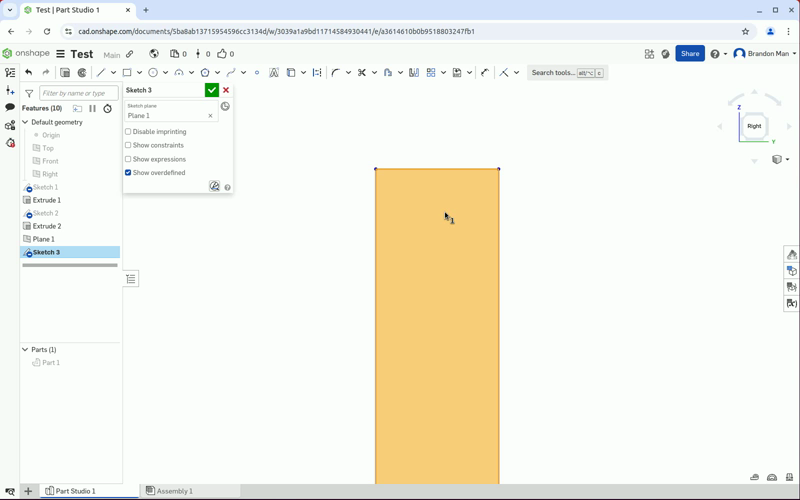
scroll(-6)
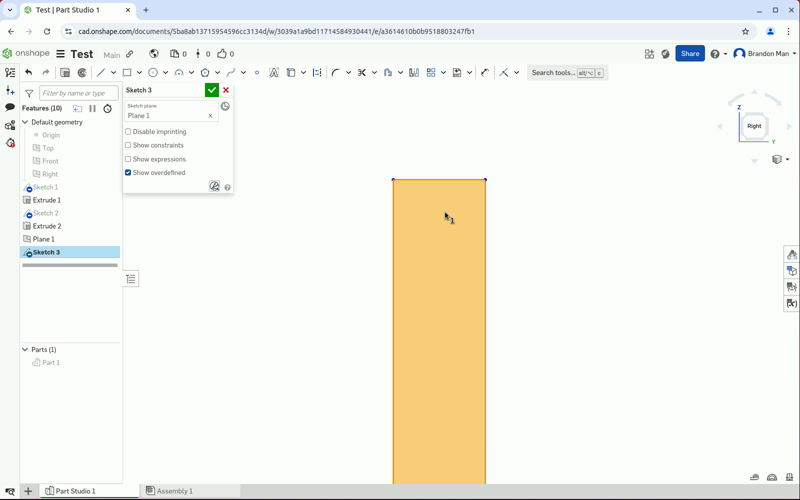
scroll(-6)
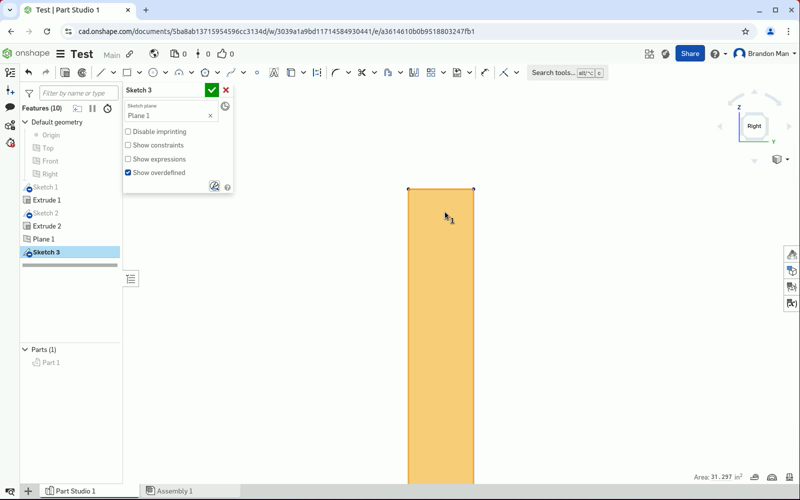
scroll(-6)
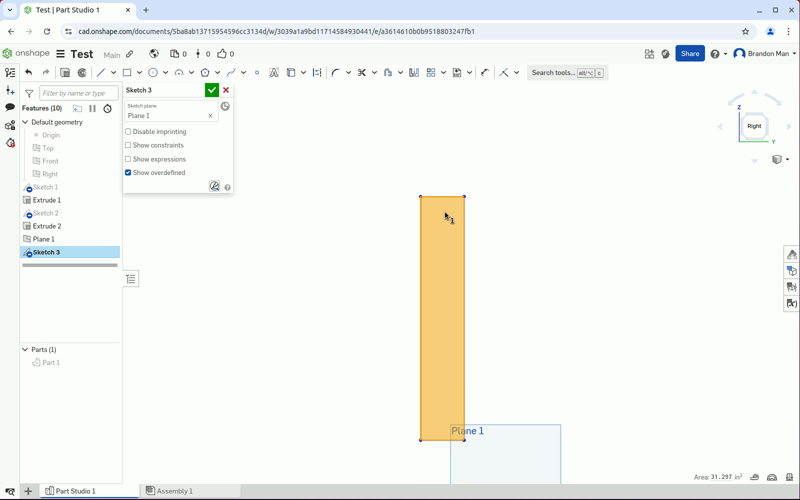
scroll(-6)
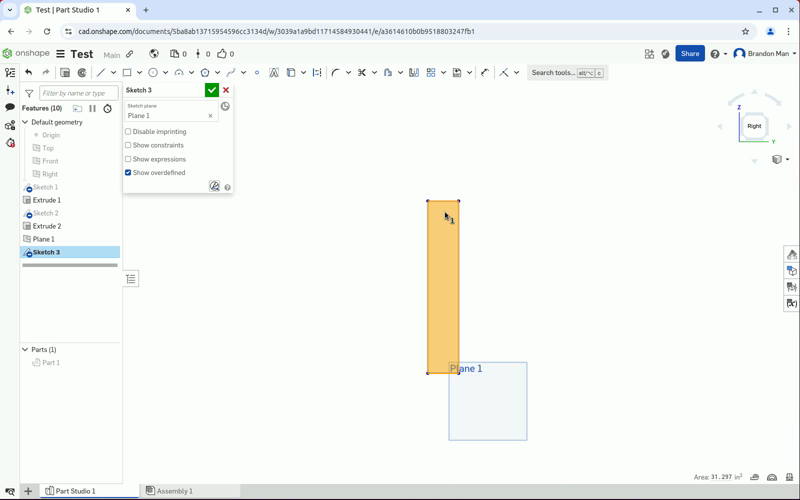
scroll(-6)
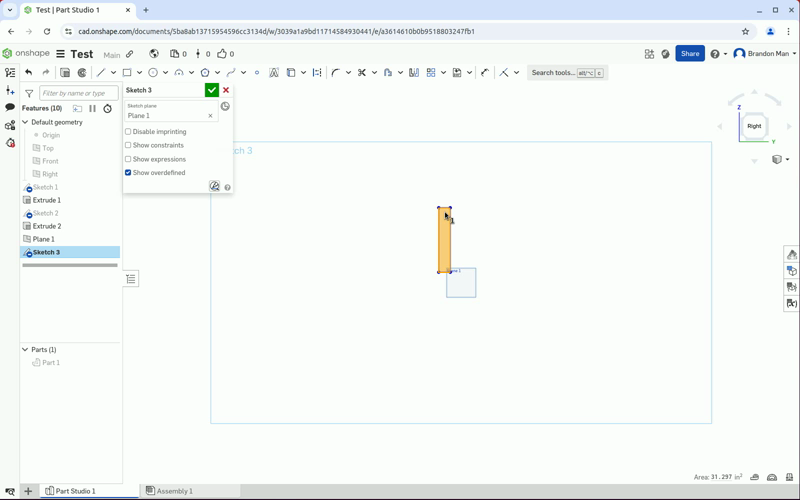
mouse_move(73, 352)
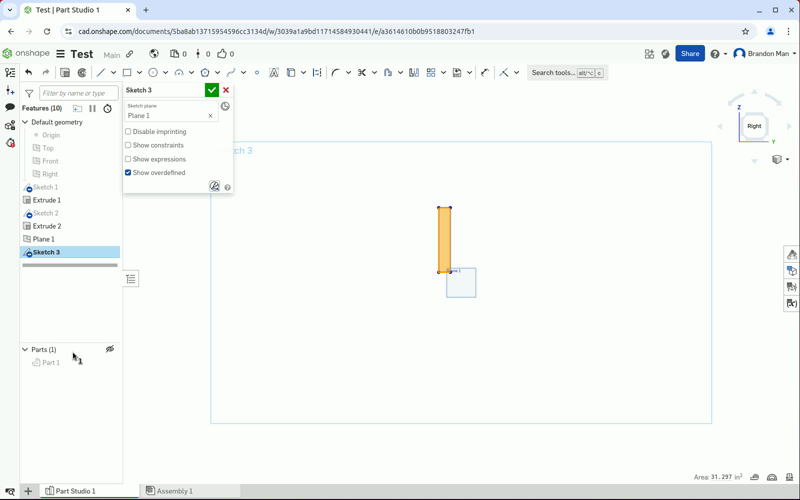
key(shift+y)
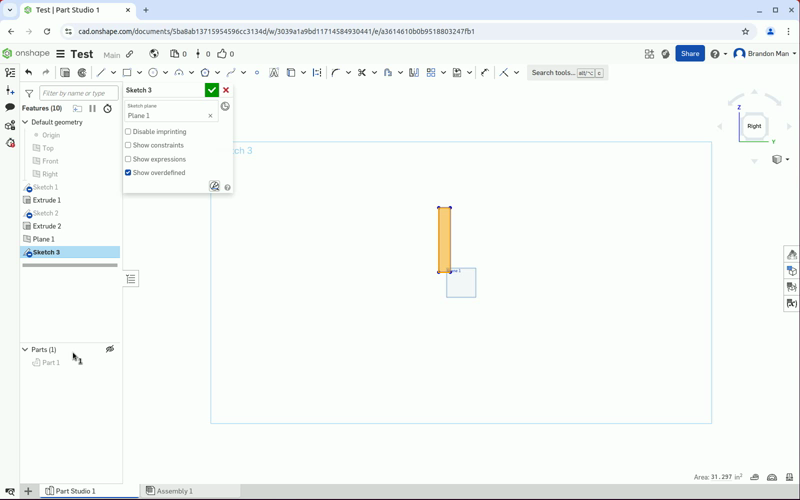
key(shift+e)
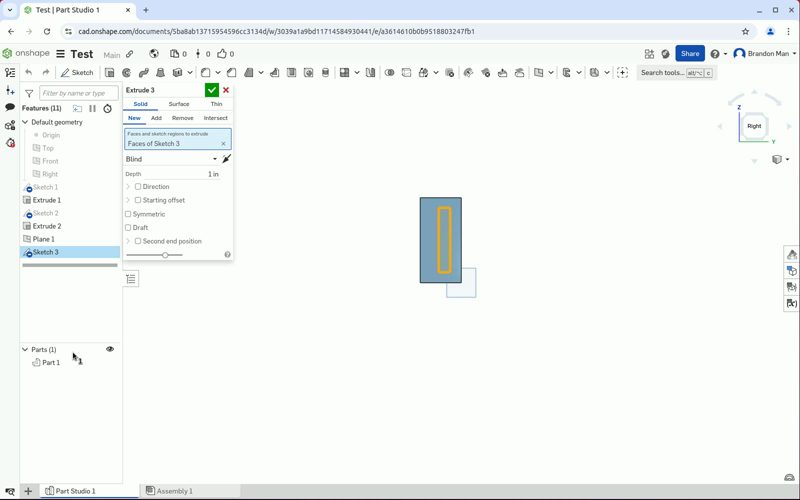
mouse_move(143, 106)
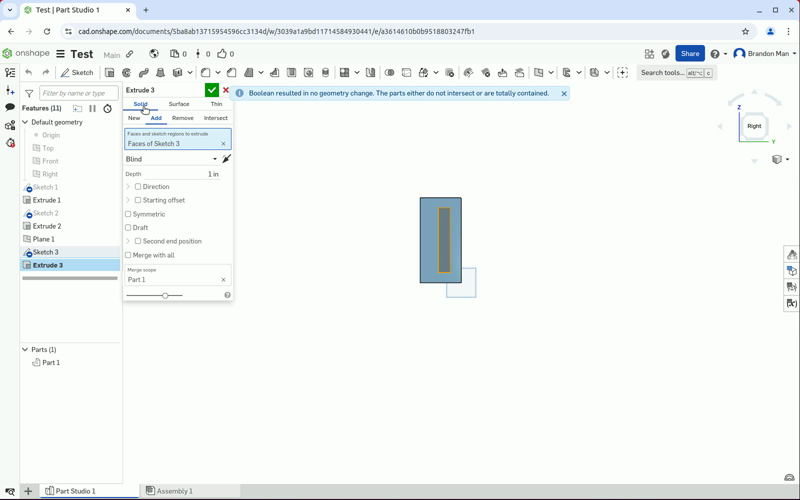
click(143, 106)
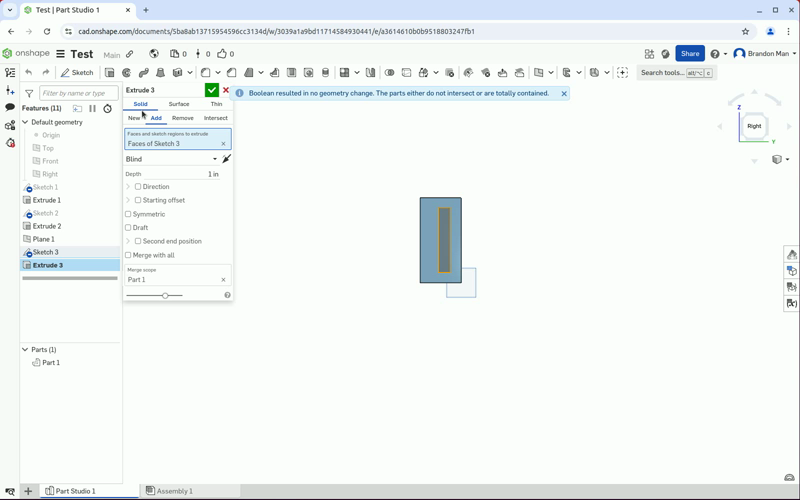
mouse_move(137, 120)
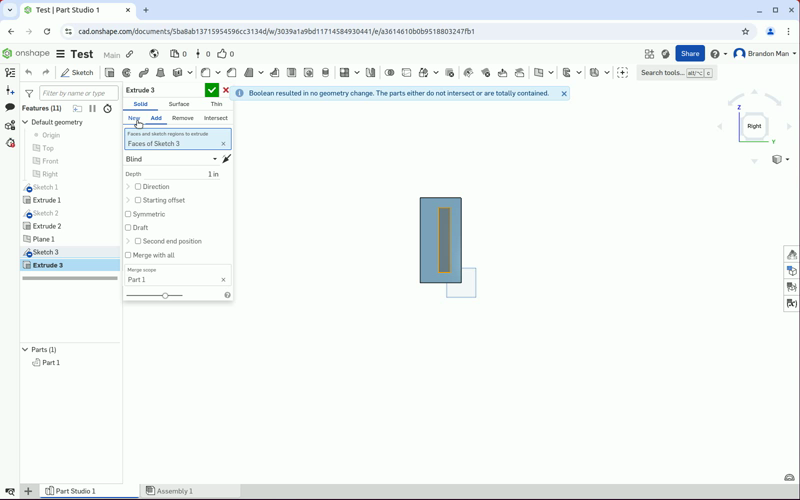
click(137, 120)
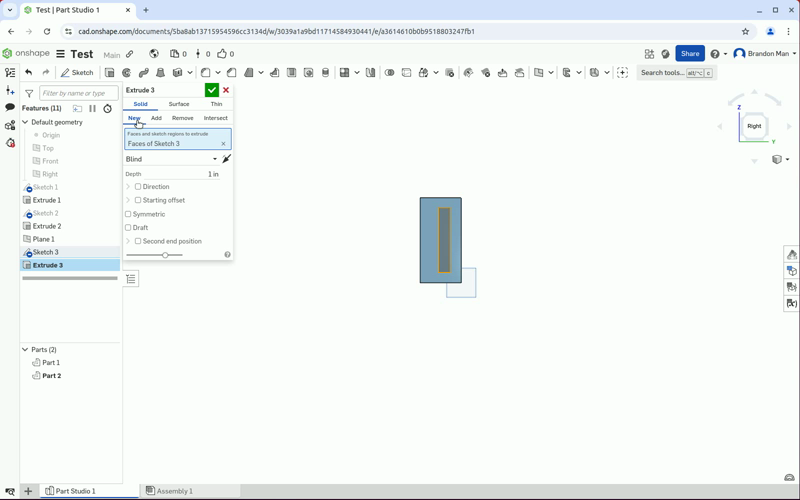
key(tab, 4)
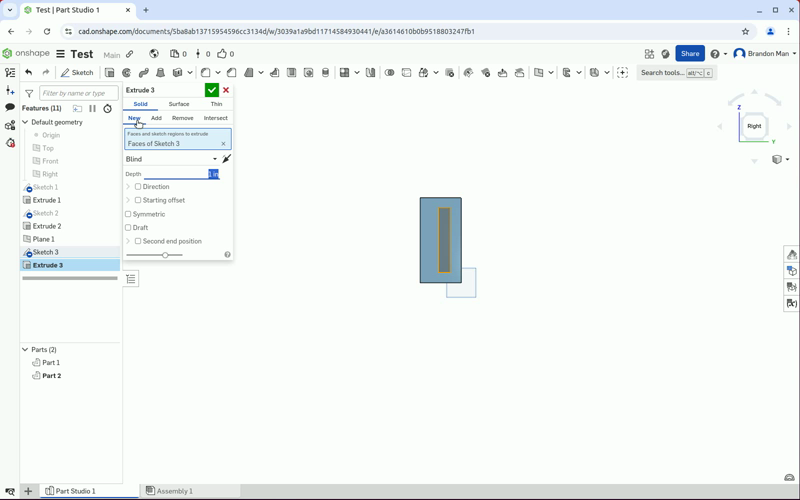
text(12.036)
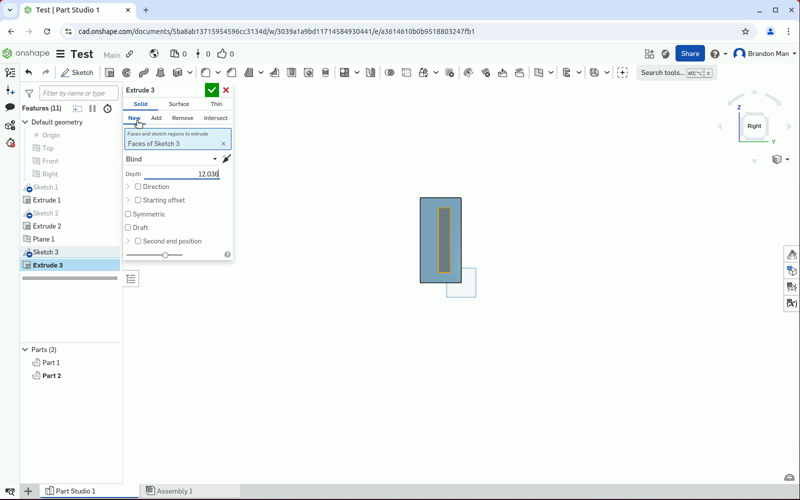
key(enter)
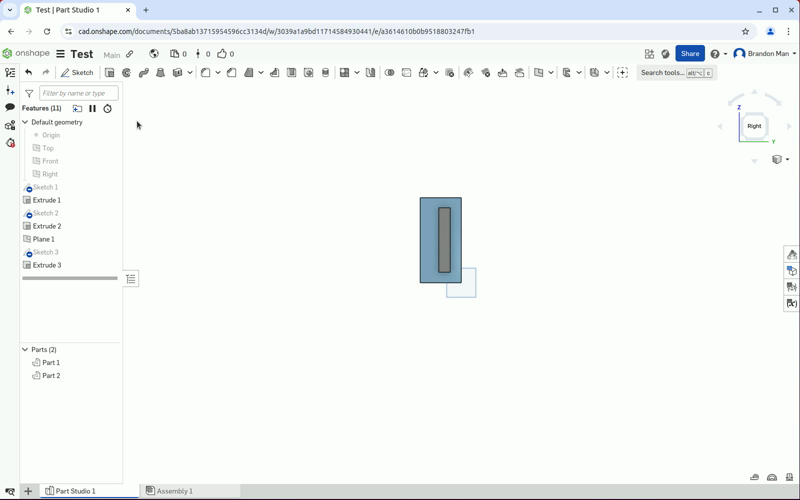
key(shift+h)
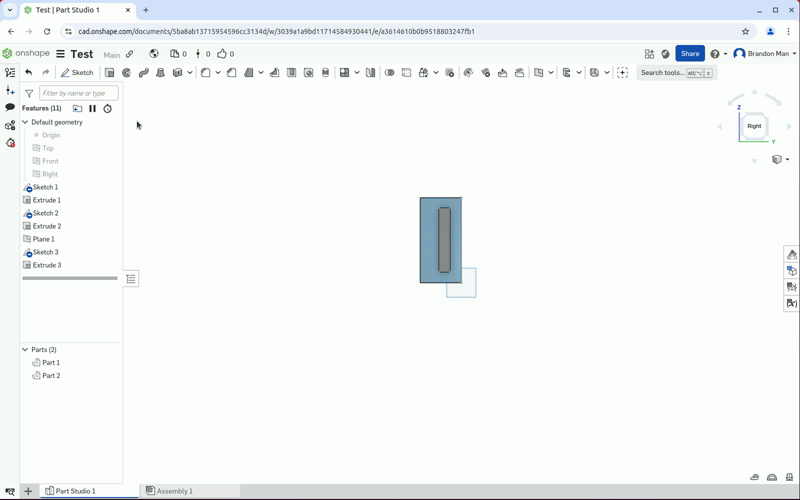
key(shift+h)
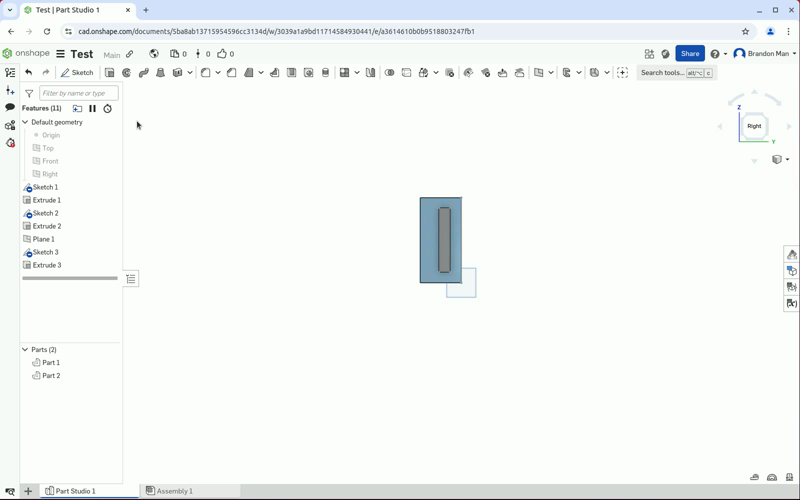
key(shift+7)
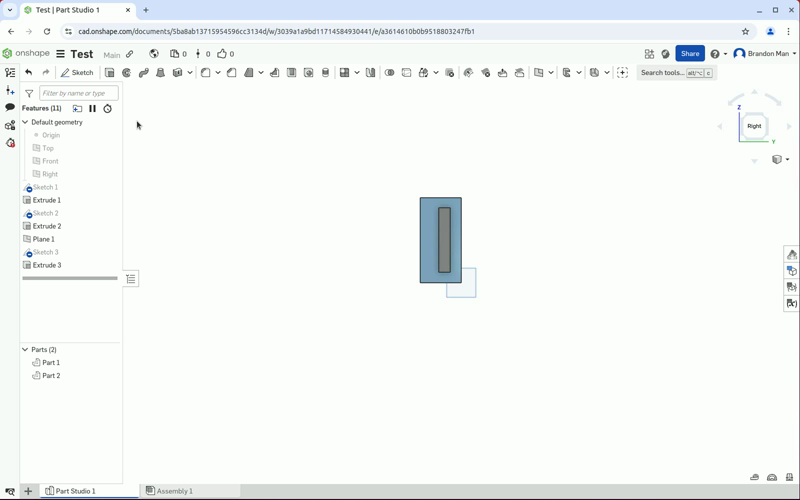
key(right, 2)
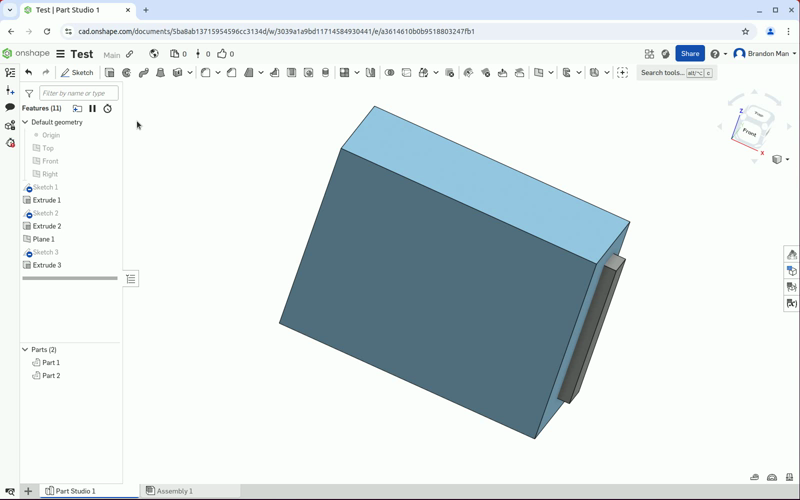
key(down, 2)
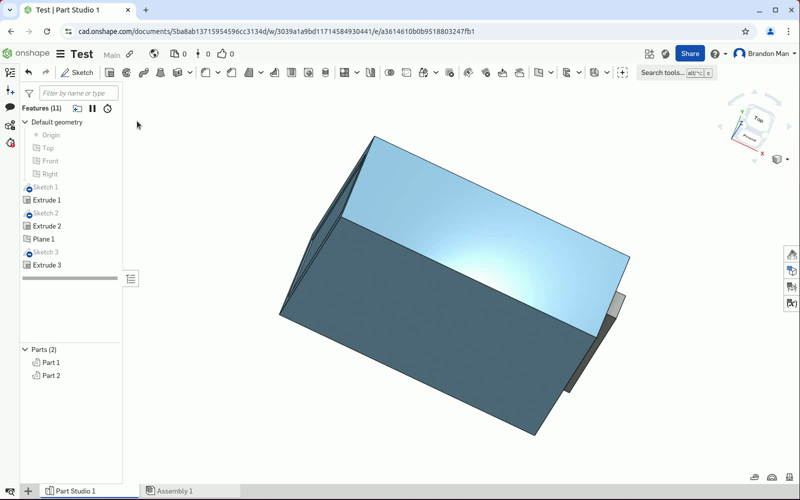
key(up, 2)
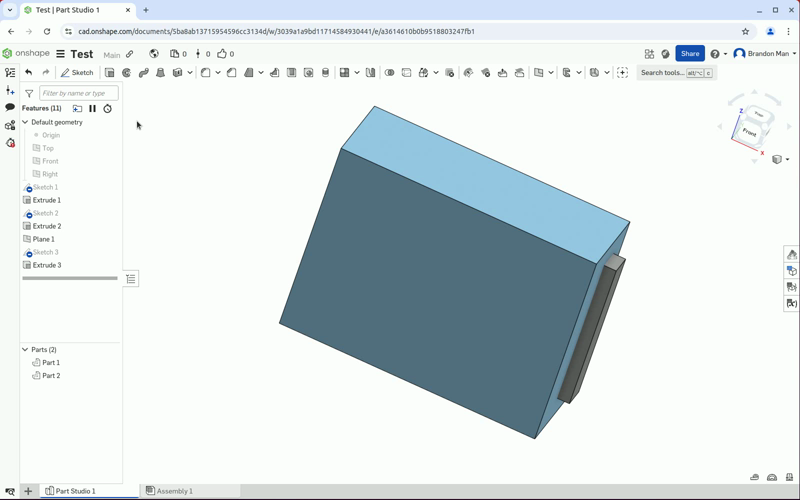
key(left, 2)
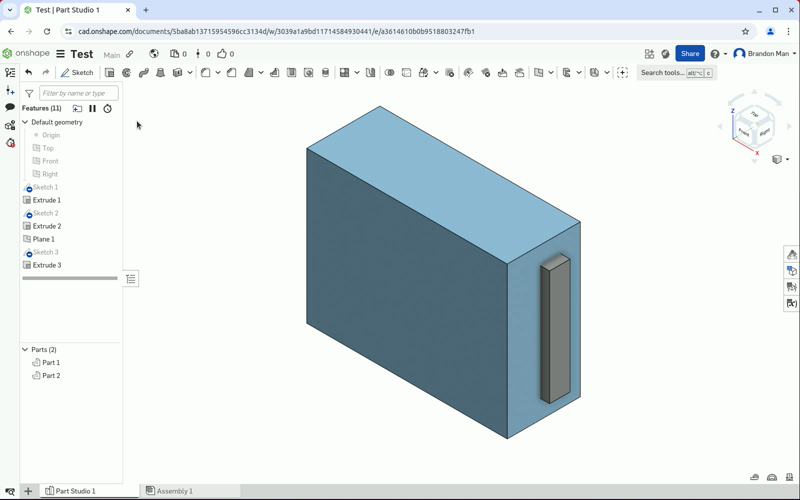
mouse_move(73, 189)
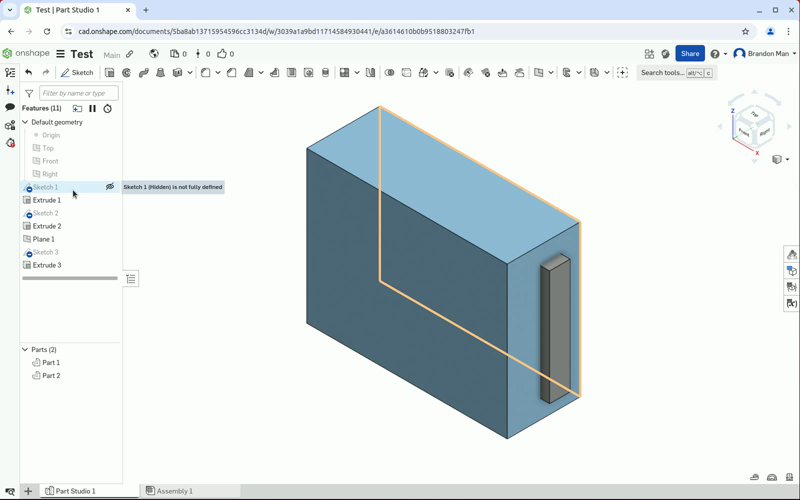
click(73, 189)